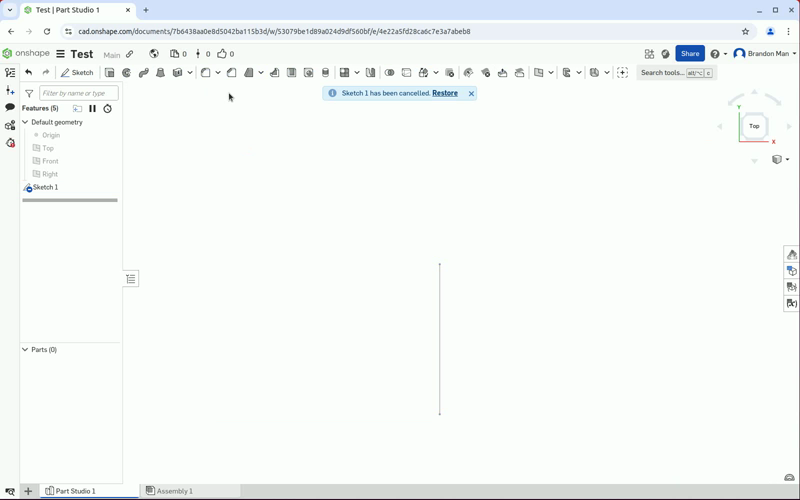
key(shift+h)
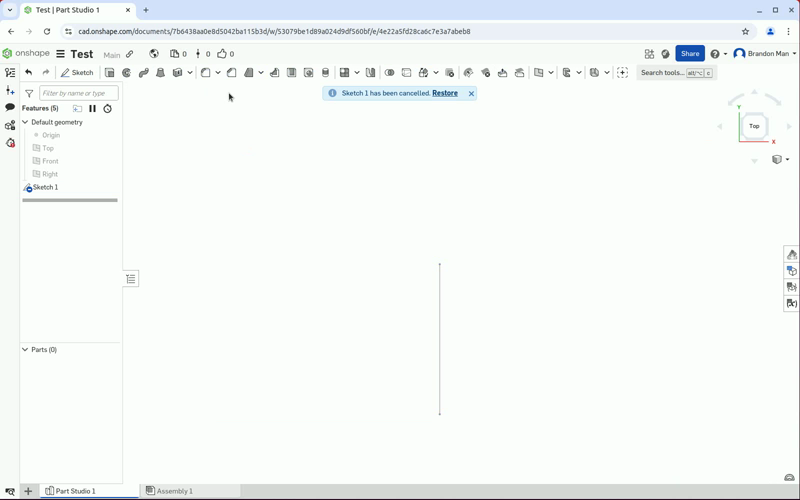
key(shift+s)
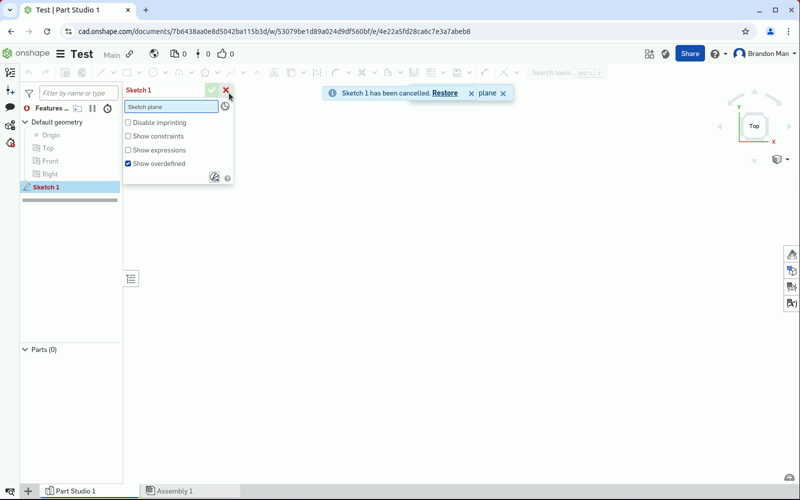
mouse_move(73, 150)
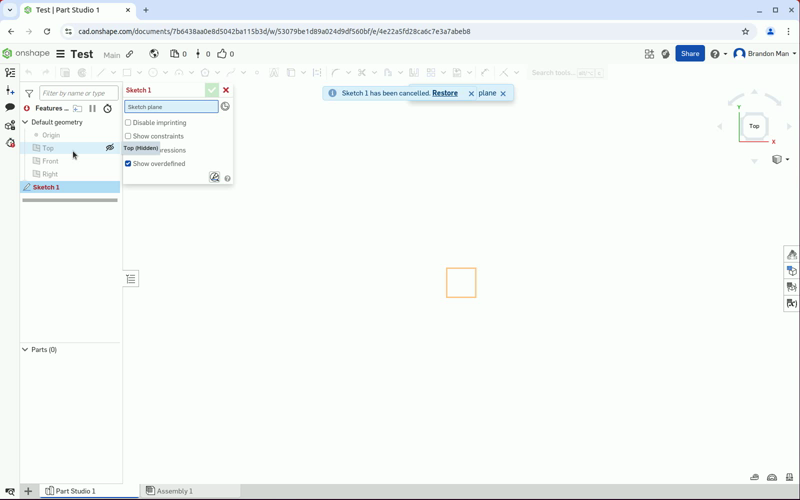
click(73, 150)
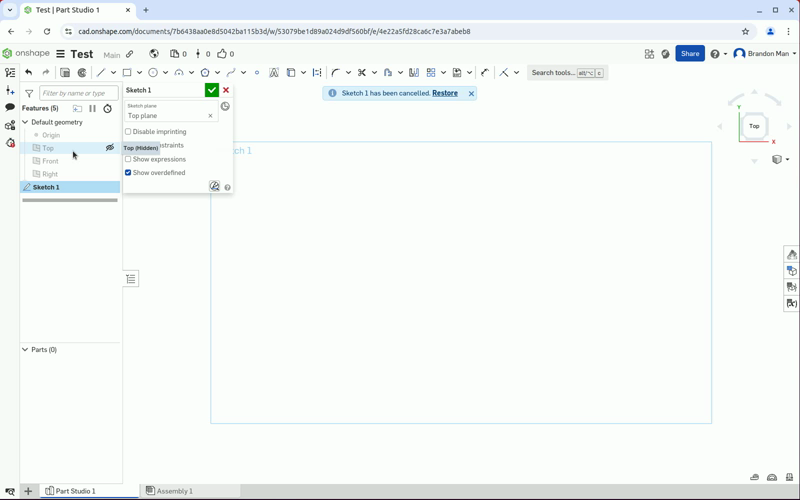
mouse_move(73, 352)
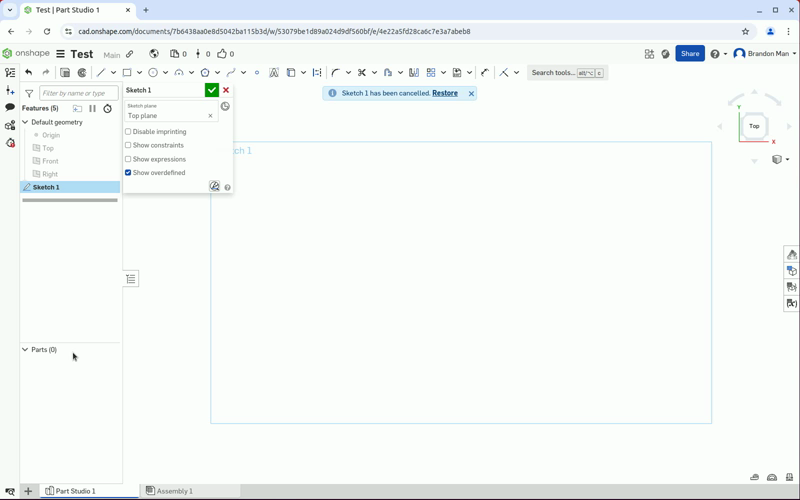
key(y)
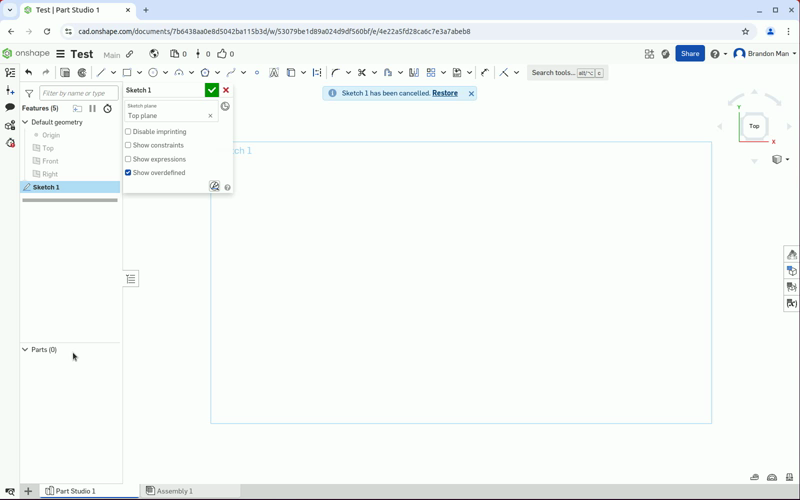
key(l)
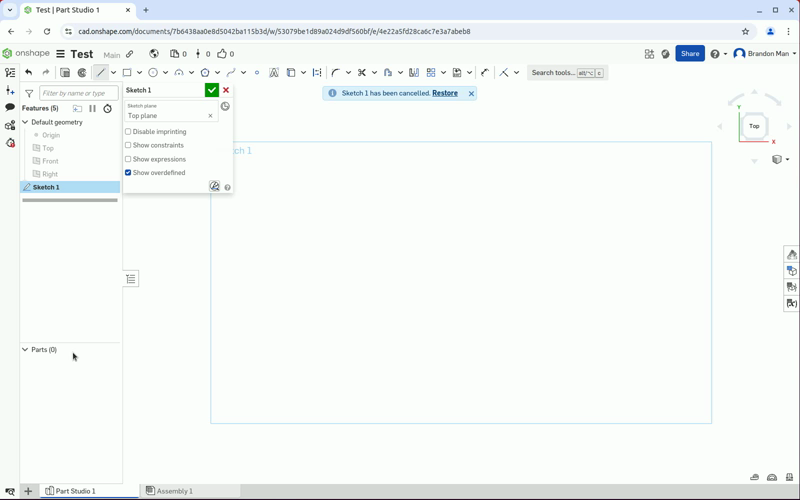
key_down(shift)
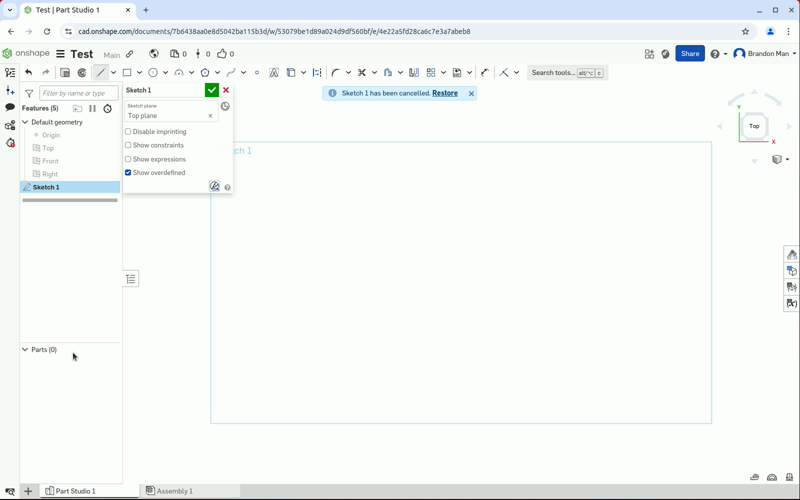
mouse_move(423, 245)
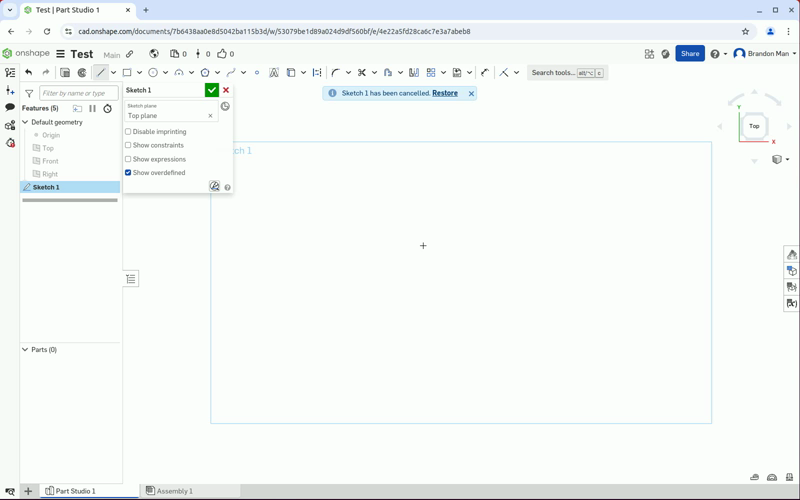
click(423, 245)
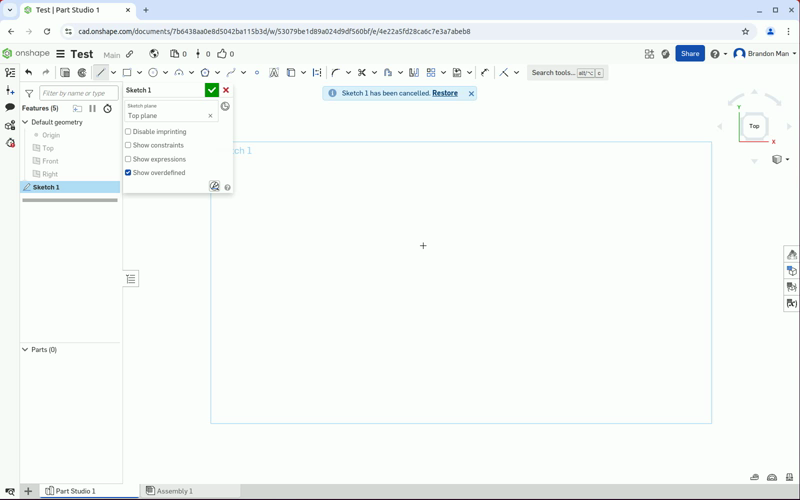
key_up(shift)
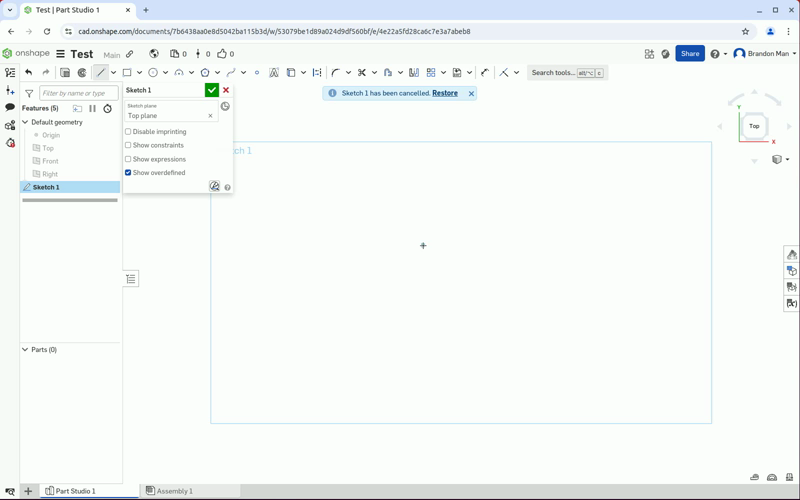
key_down(shift)
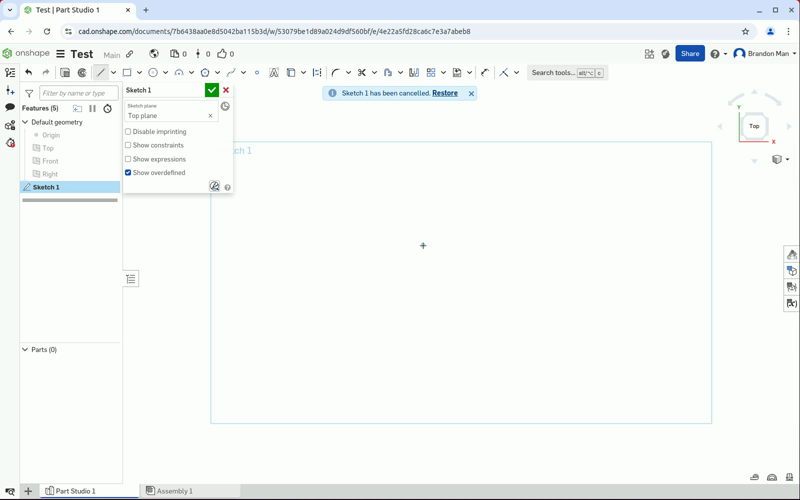
mouse_move(498, 245)
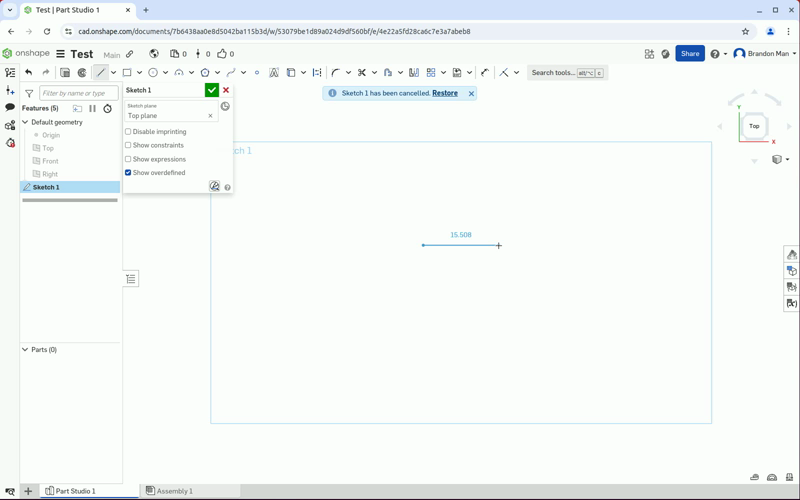
click(498, 245)
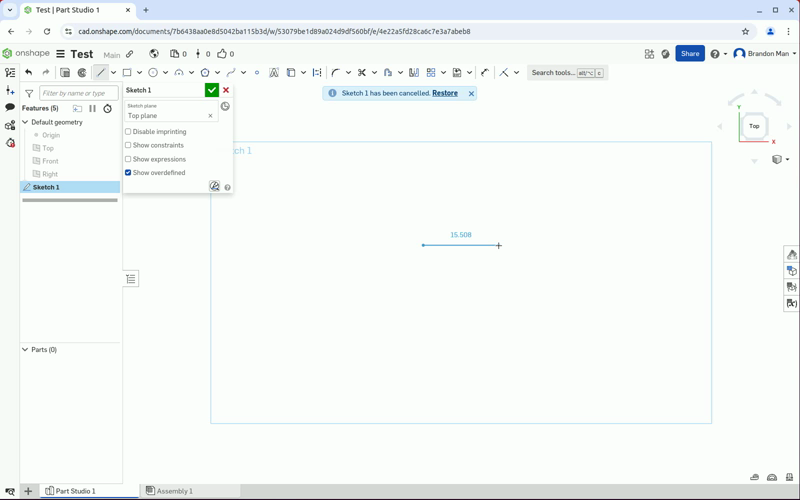
key_up(shift)
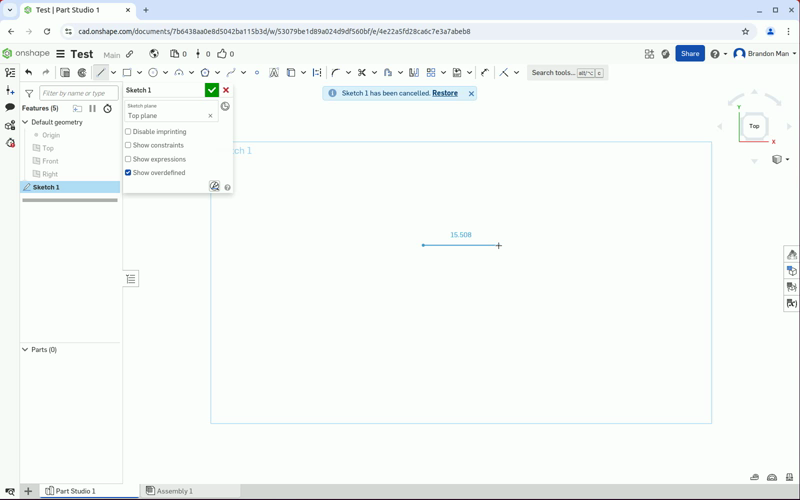
key_down(shift)
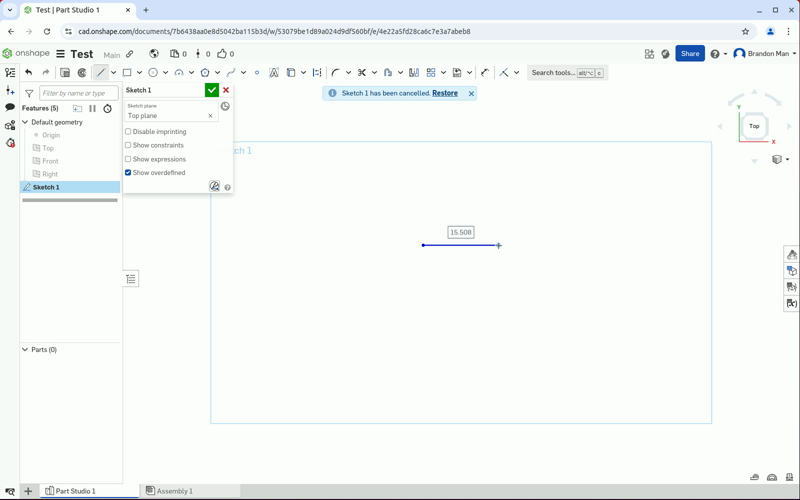
mouse_move(498, 170)
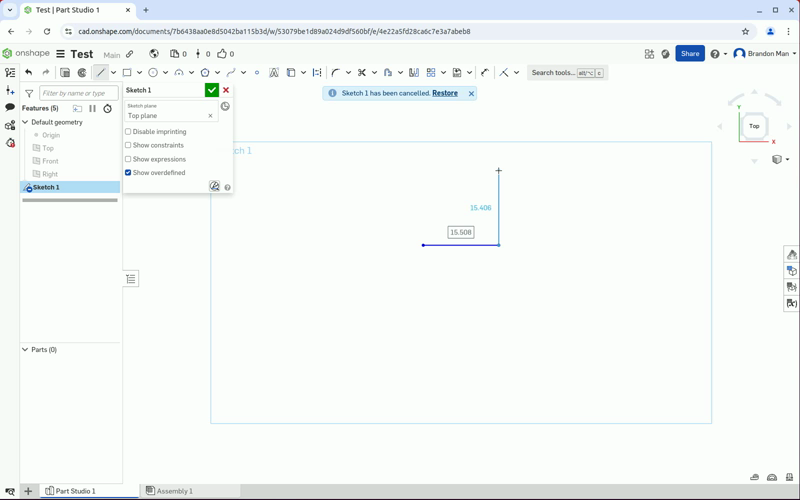
click(498, 170)
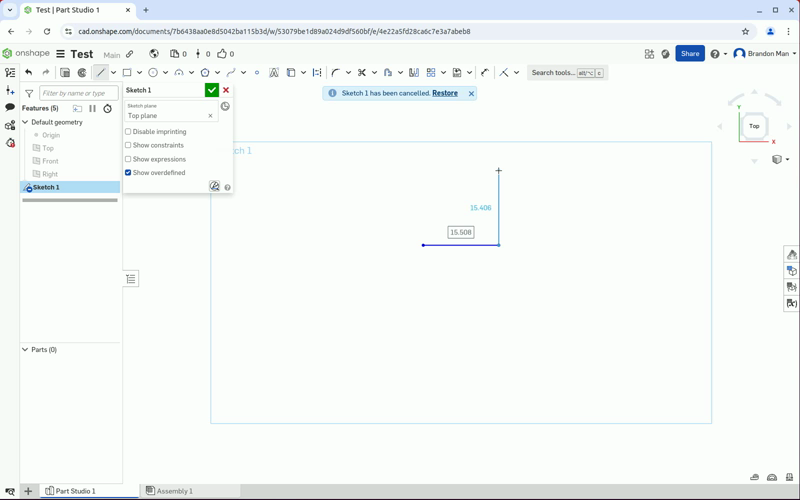
key_up(shift)
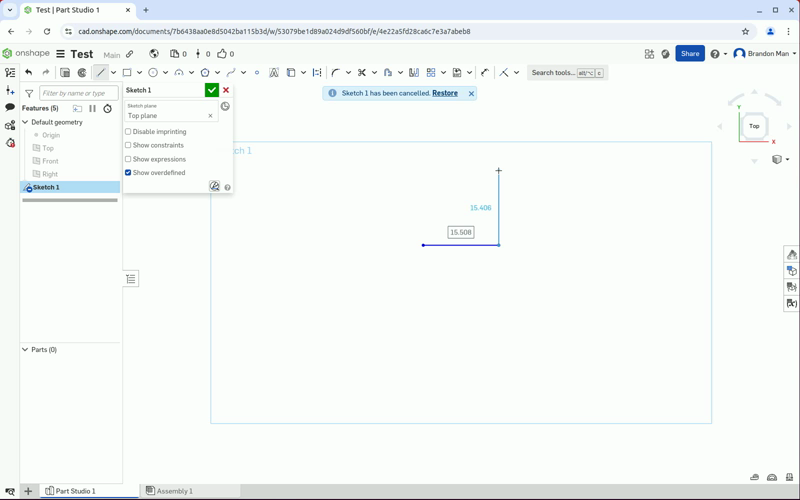
key_down(shift)
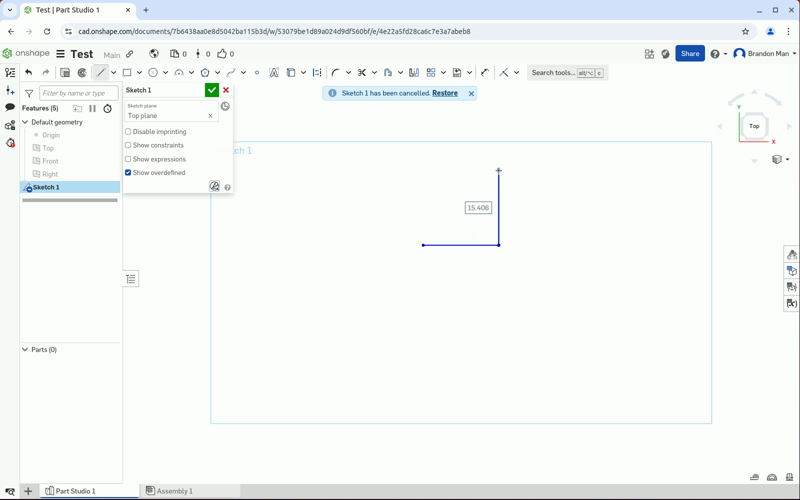
mouse_move(423, 170)
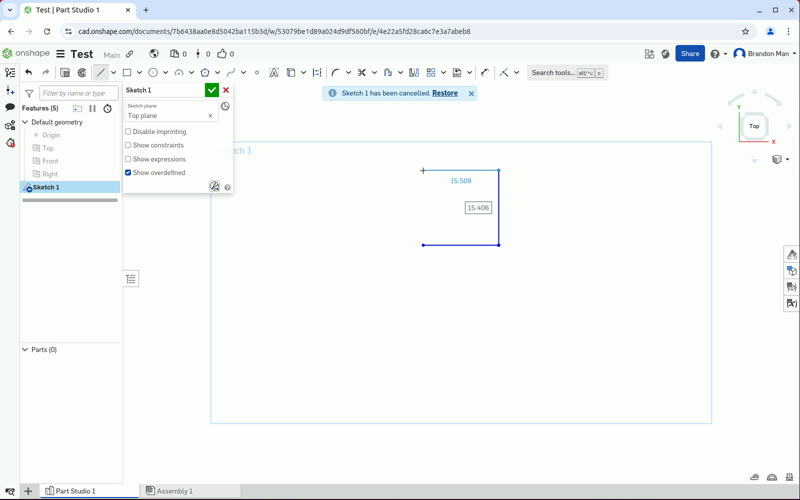
click(423, 170)
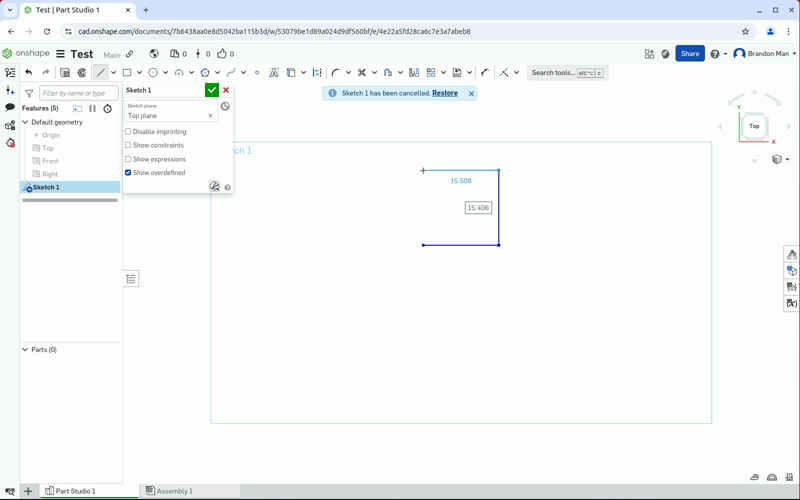
key_up(shift)
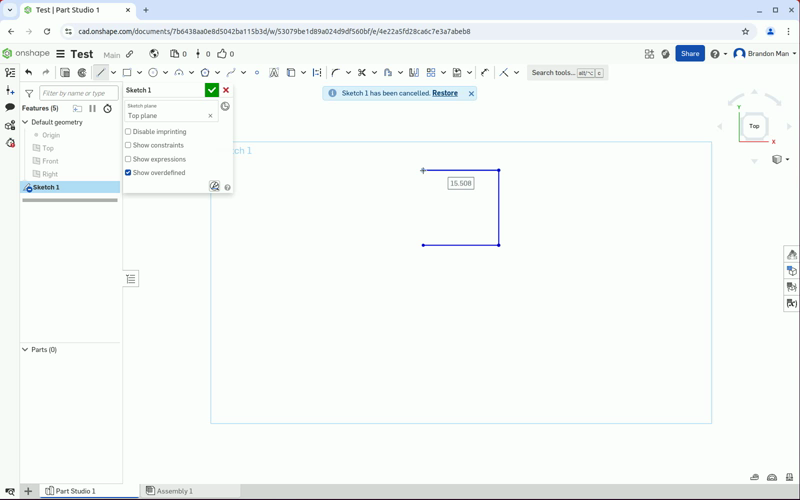
key_down(shift)
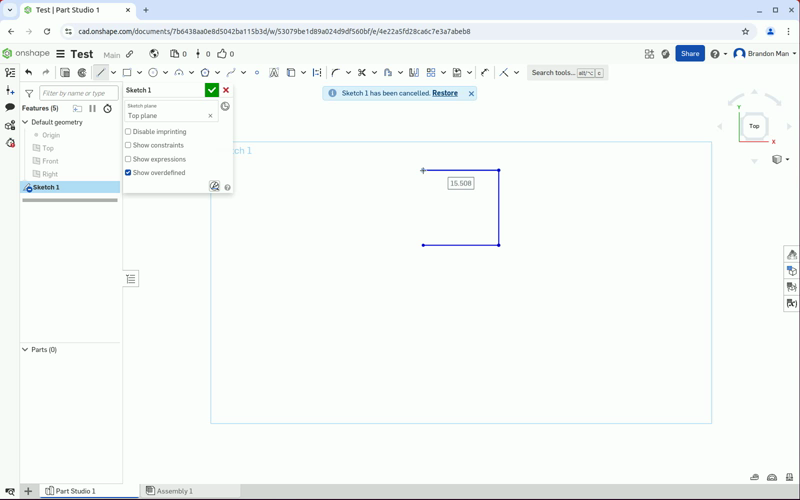
mouse_move(423, 245)
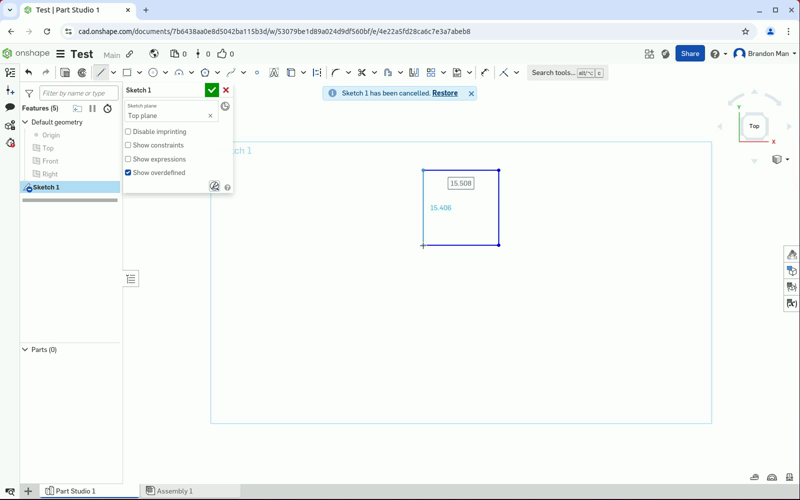
key_up(shift)
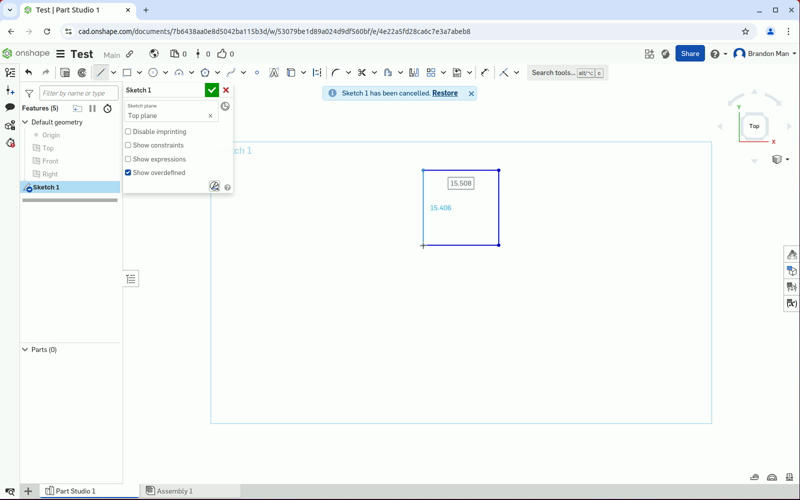
click(423, 245)
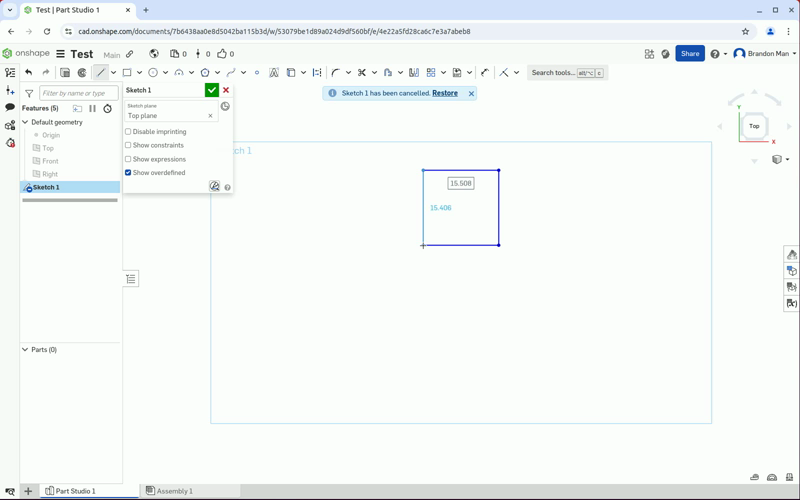
key(esc)
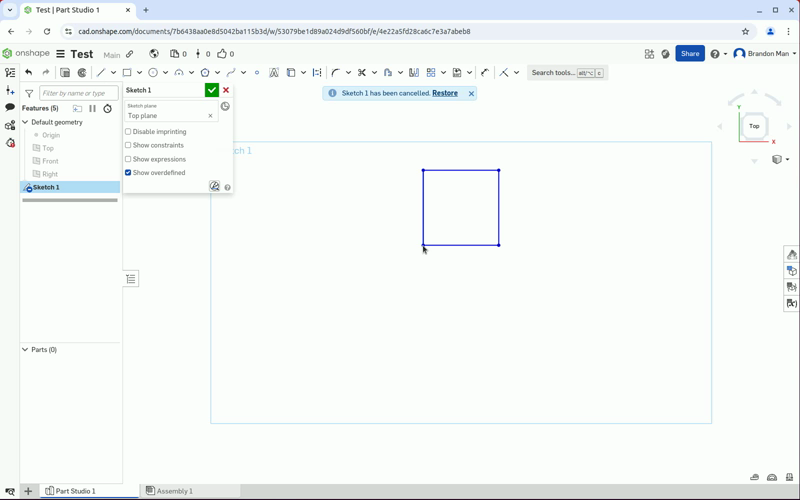
mouse_move(436, 217)
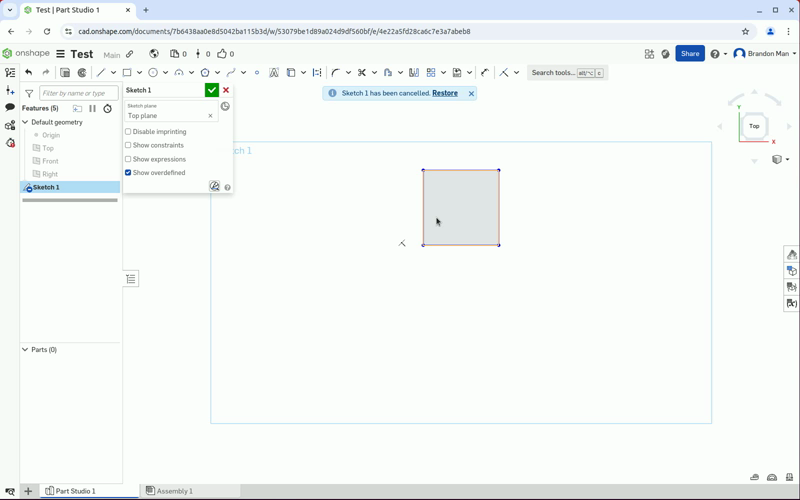
click(436, 217)
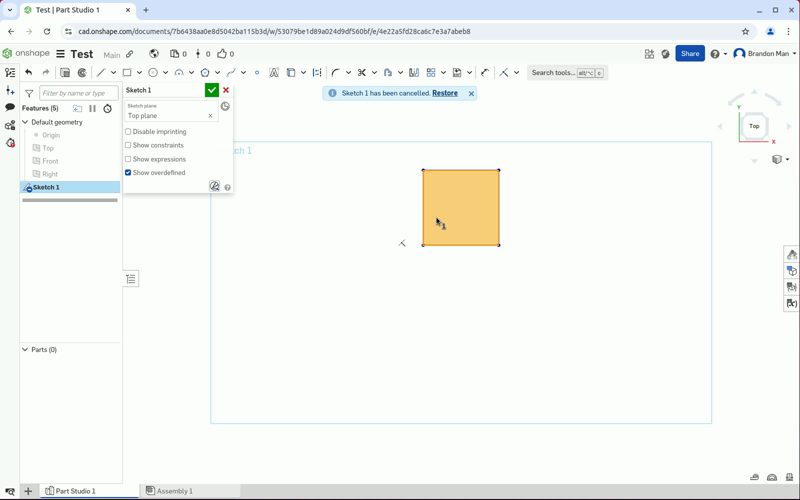
mouse_move(73, 352)
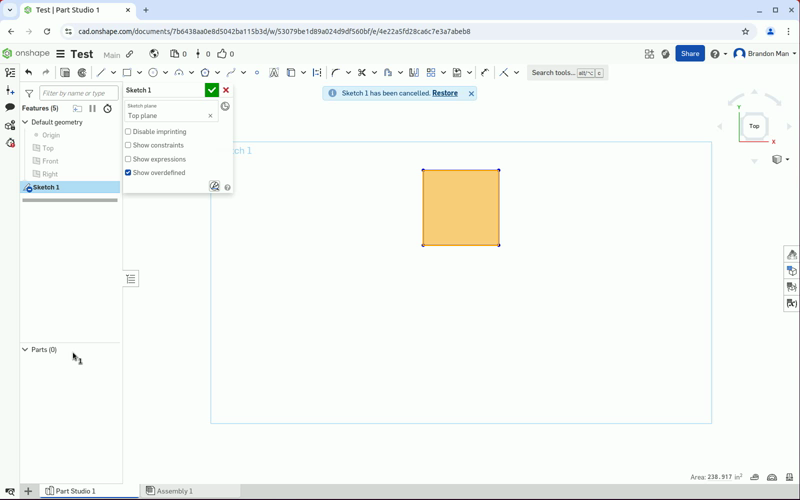
key(shift+y)
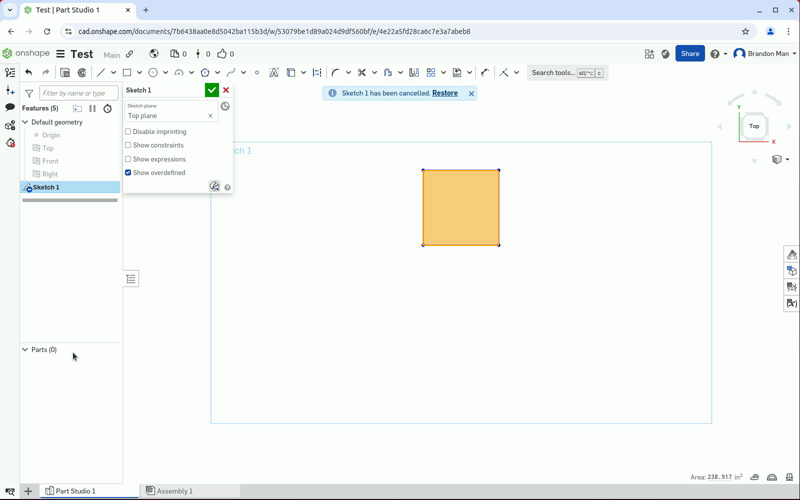
key(shift+e)
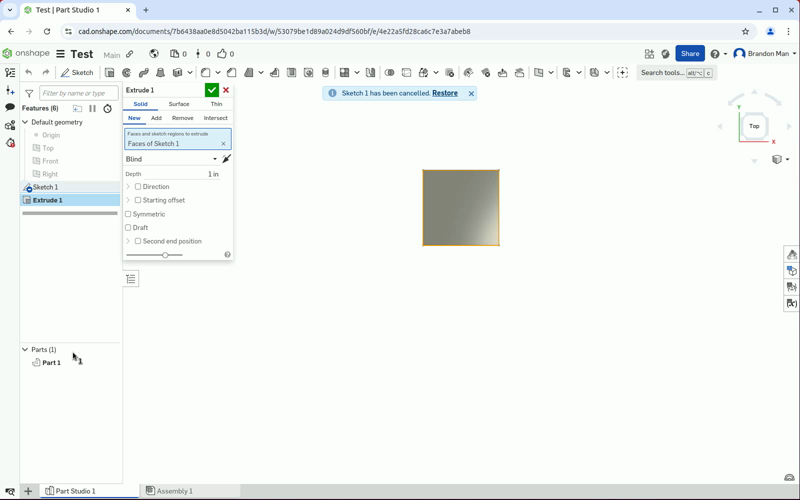
mouse_move(143, 106)
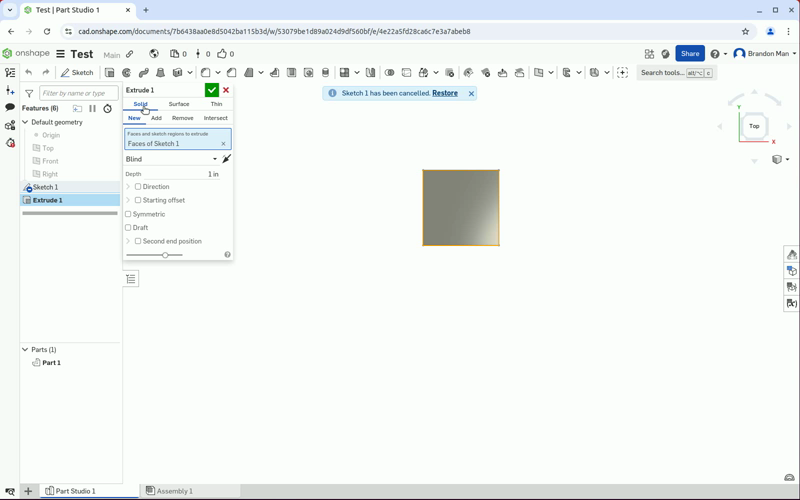
click(143, 106)
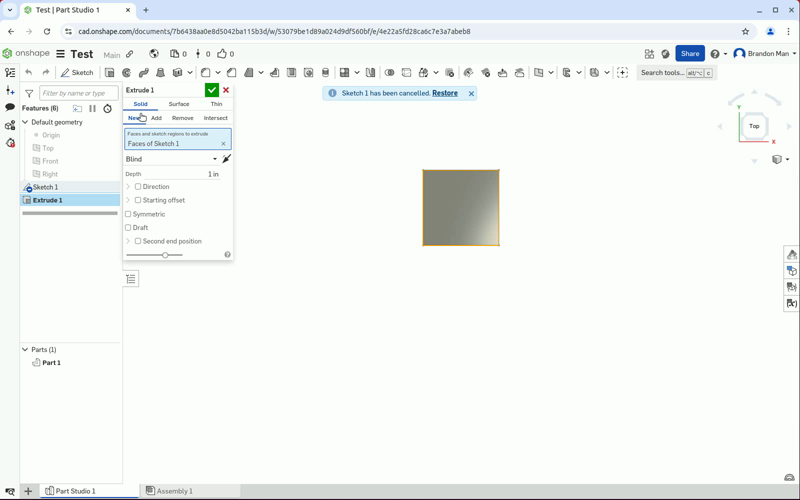
mouse_move(137, 120)
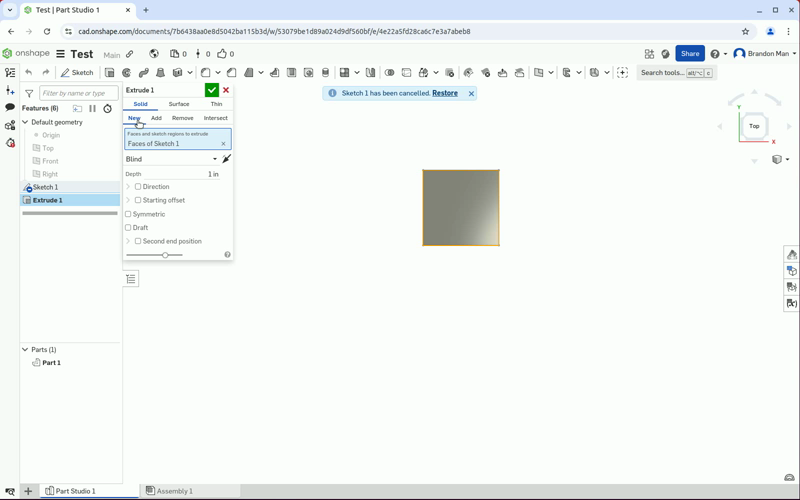
click(137, 120)
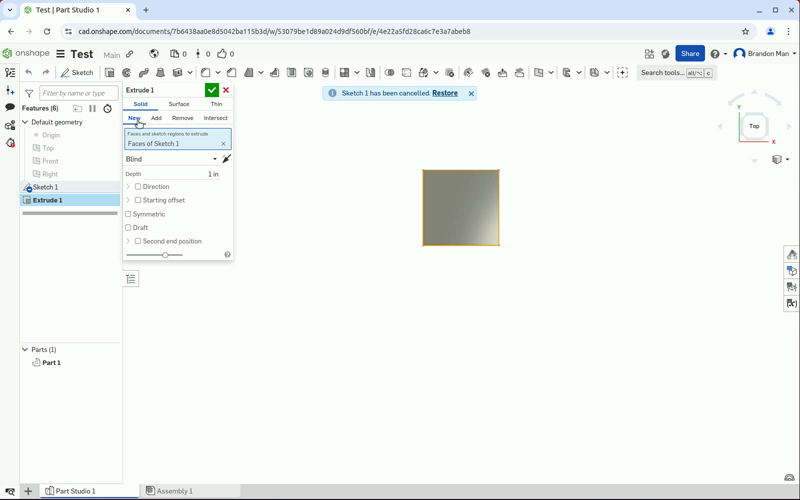
key(tab, 4)
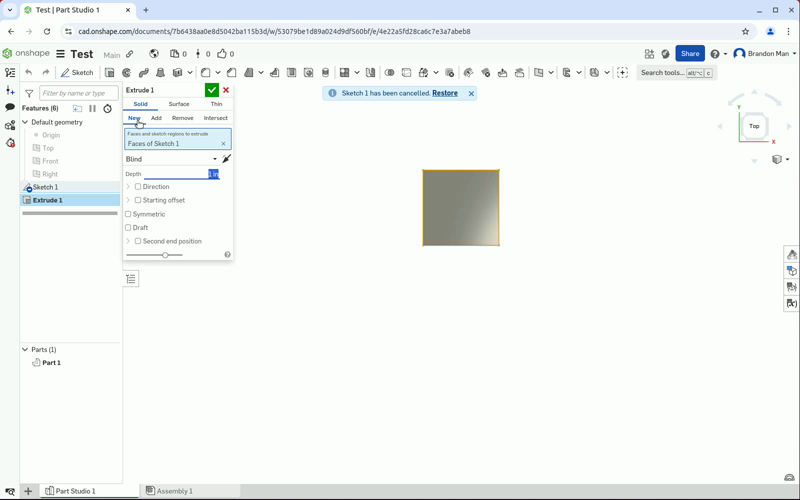
text(10.351)
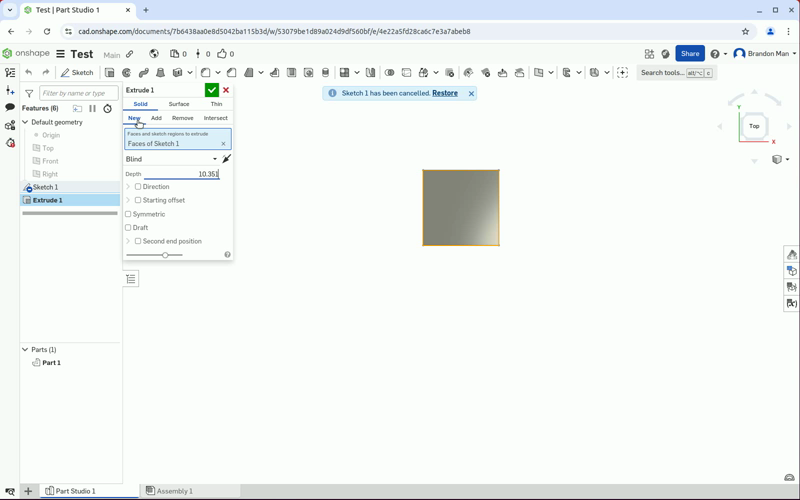
key(enter)
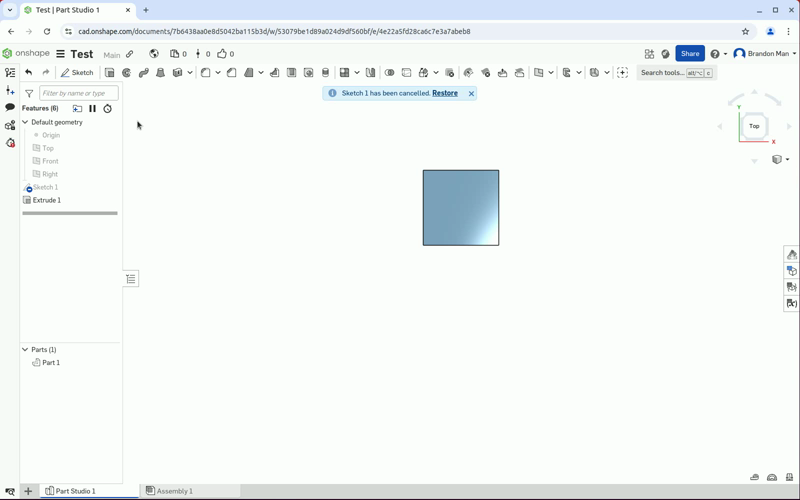
key(shift+h)
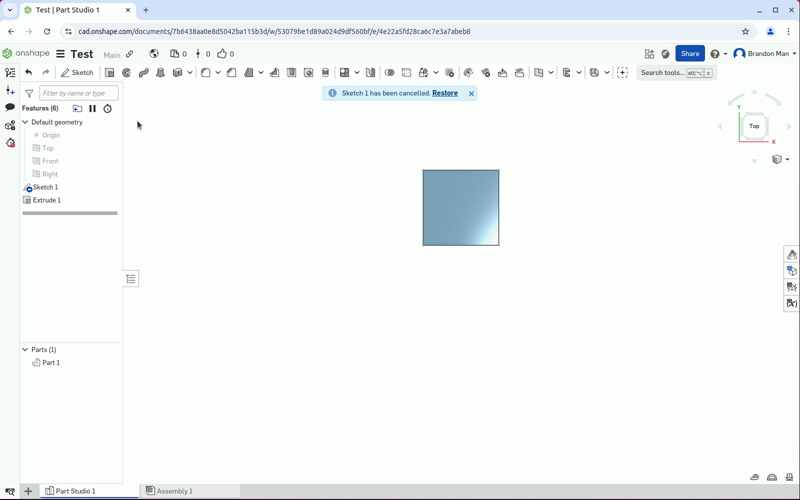
key(shift+h)
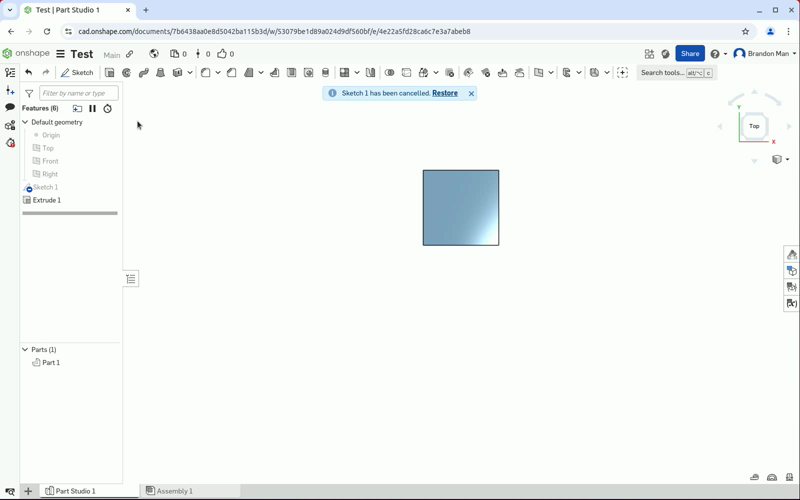
mouse_move(73, 189)
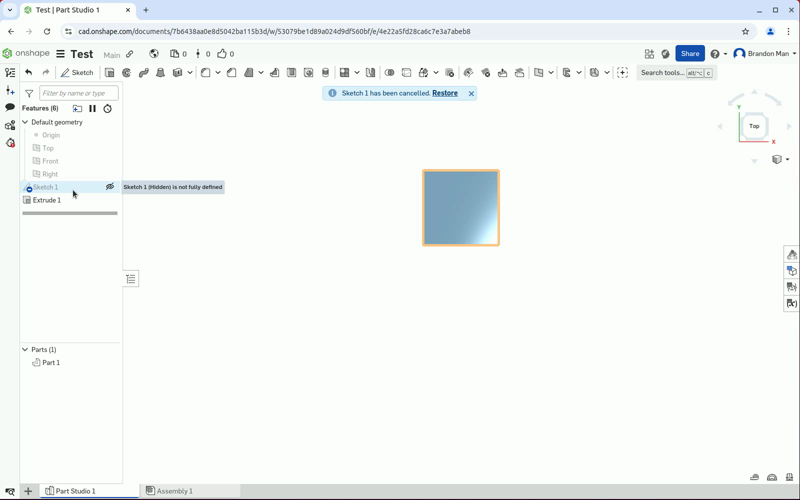
click(73, 189)
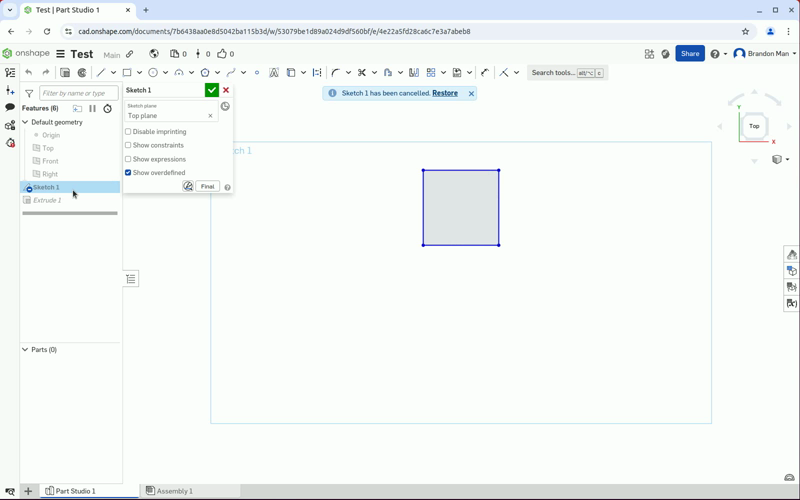
mouse_move(229, 92)
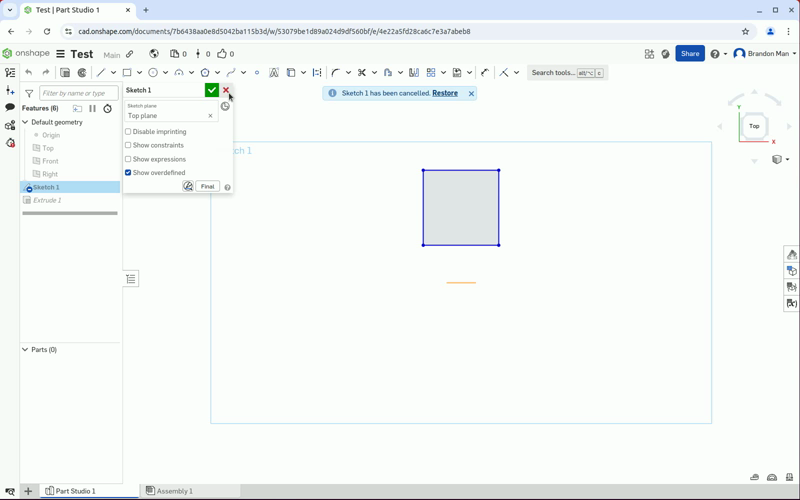
click(229, 92)
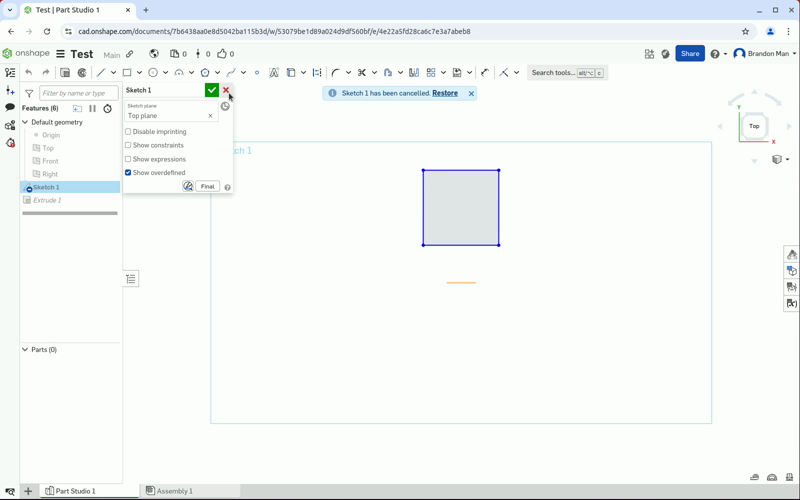
key(shift+s)
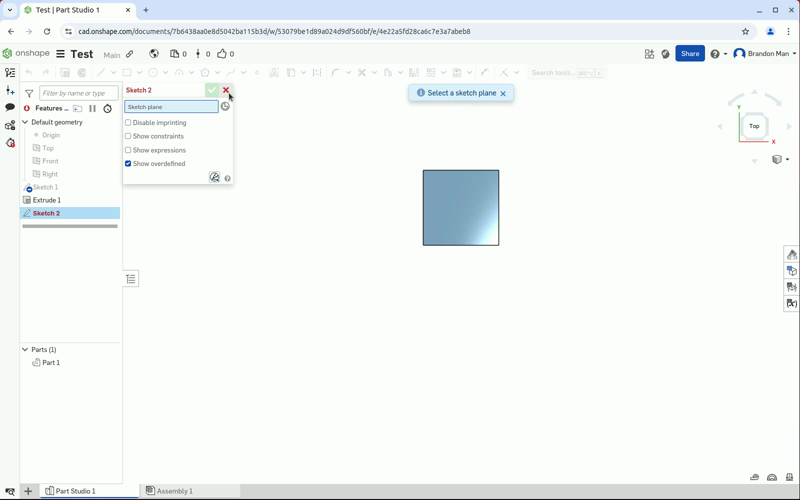
mouse_move(73, 150)
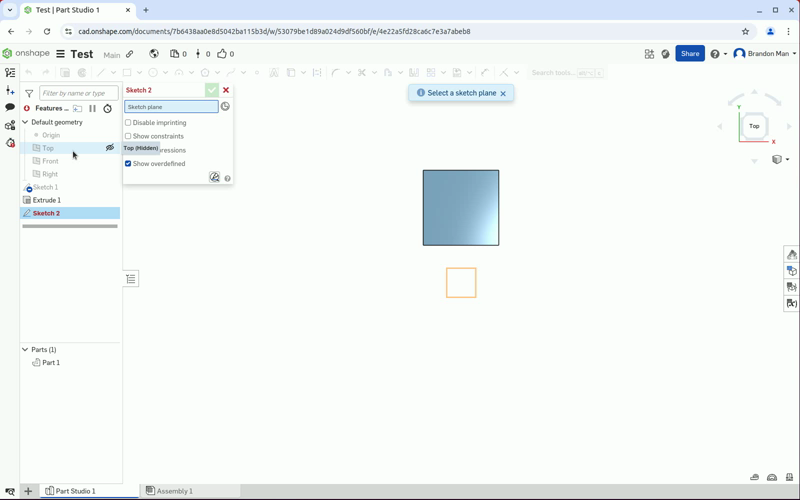
click(73, 150)
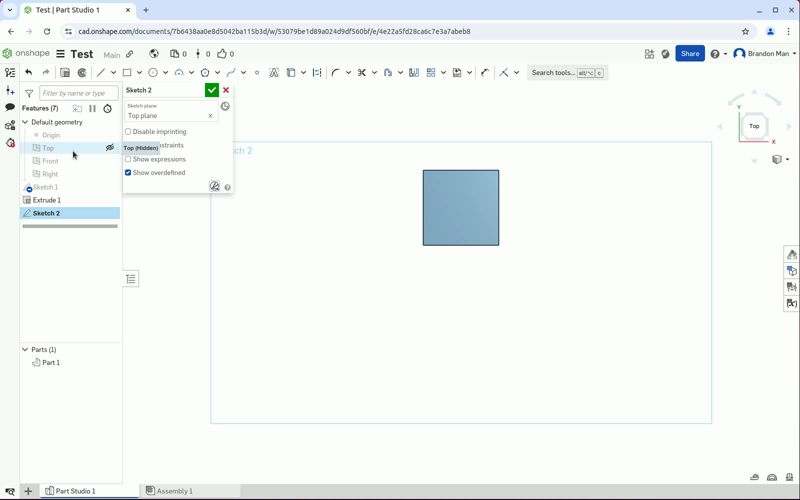
mouse_move(73, 352)
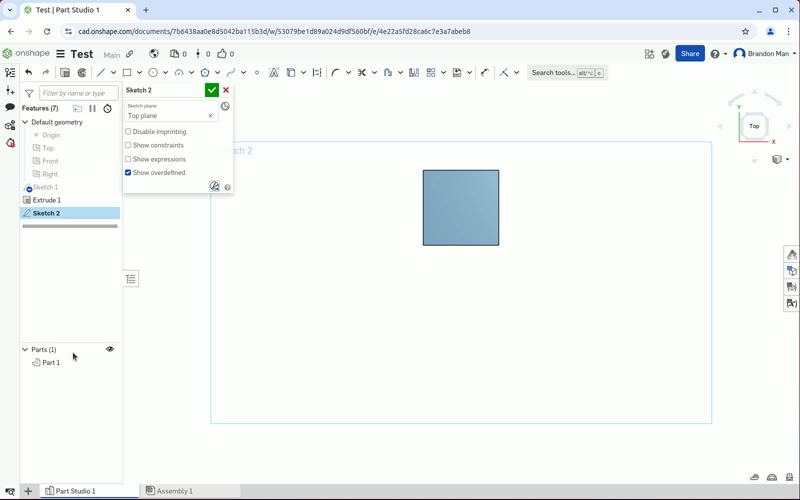
key(y)
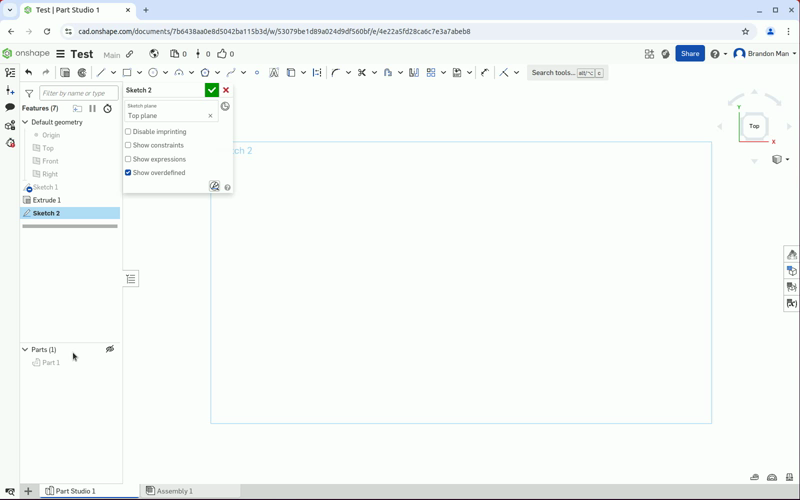
key(l)
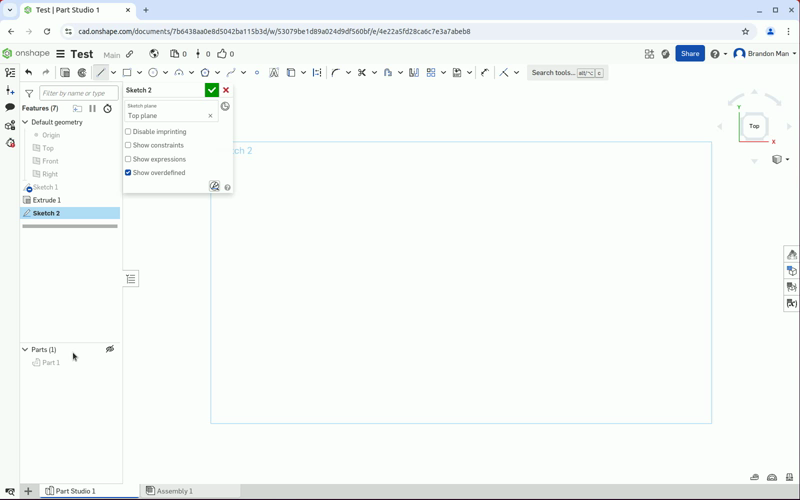
key_down(shift)
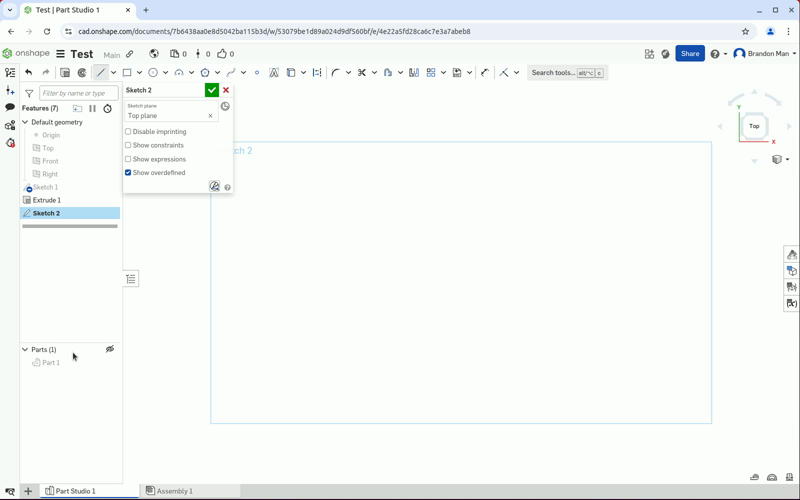
mouse_move(498, 320)
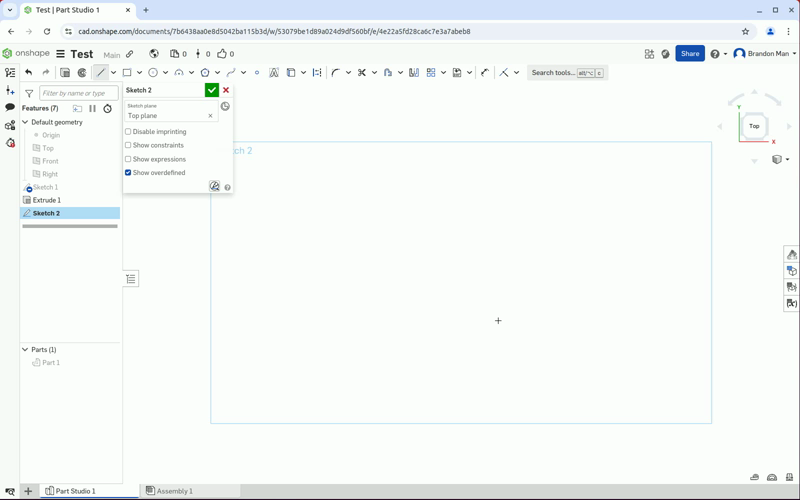
click(498, 320)
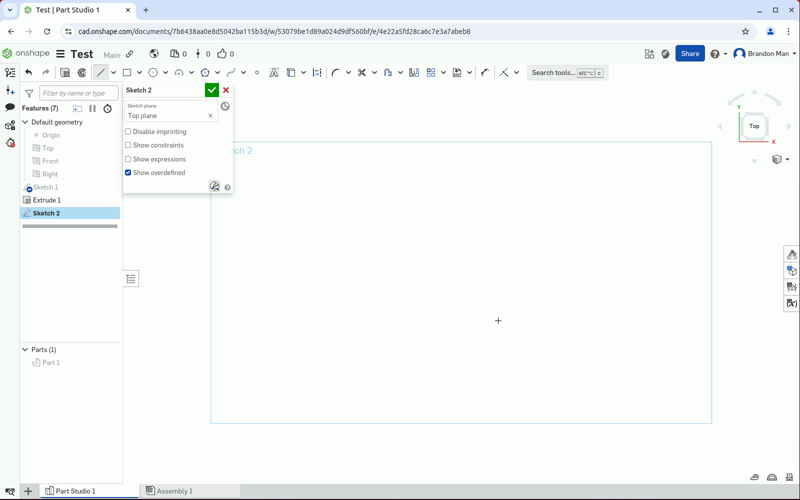
key_up(shift)
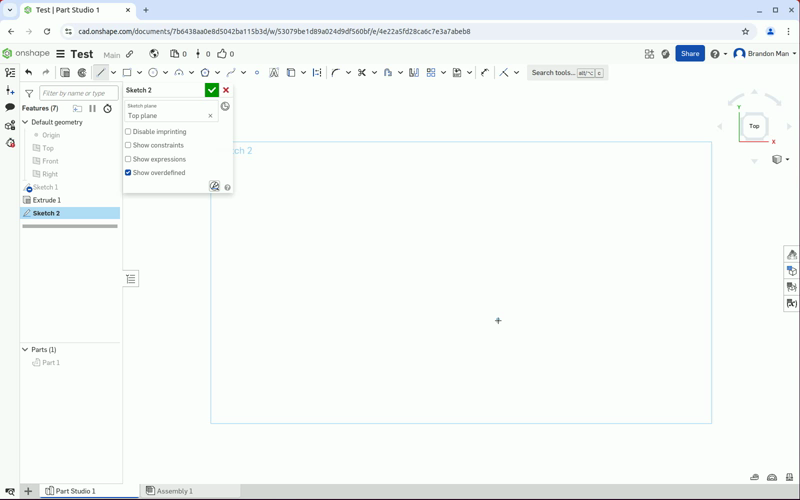
key_down(shift)
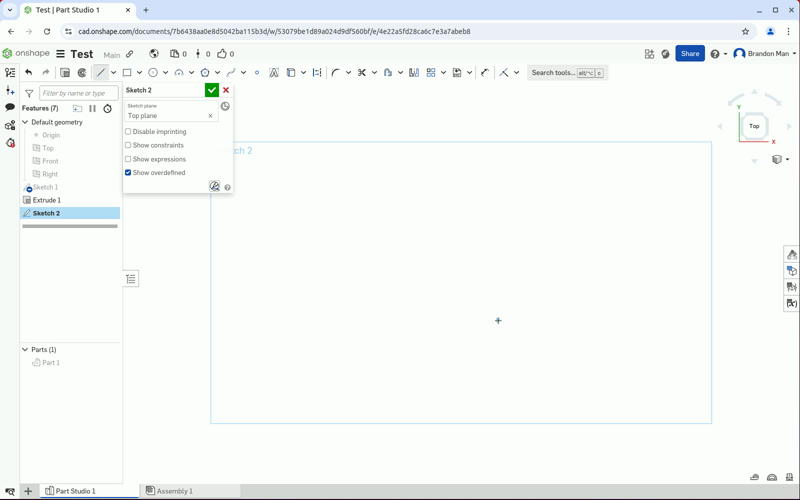
mouse_move(573, 320)
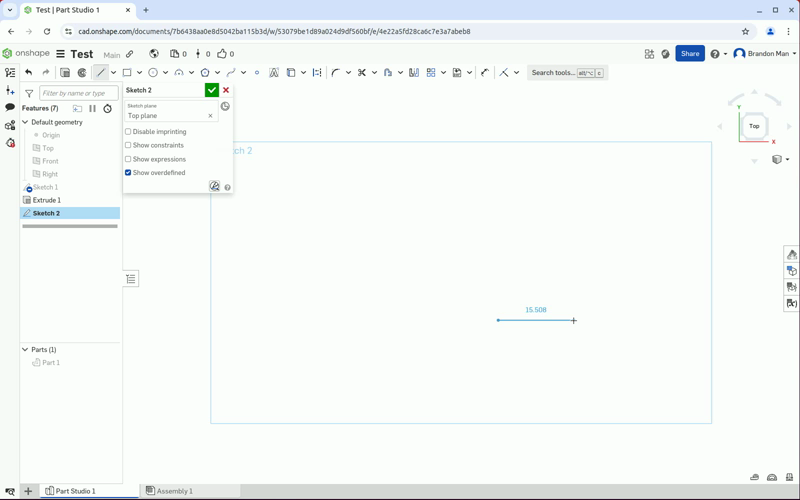
click(573, 320)
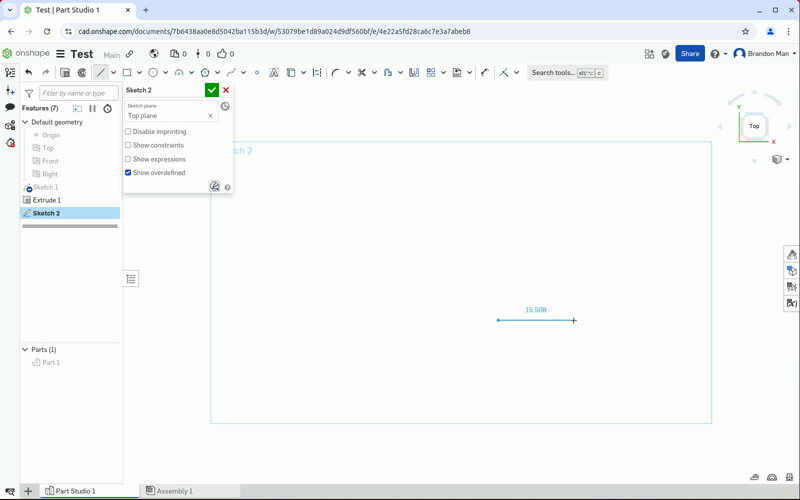
key_up(shift)
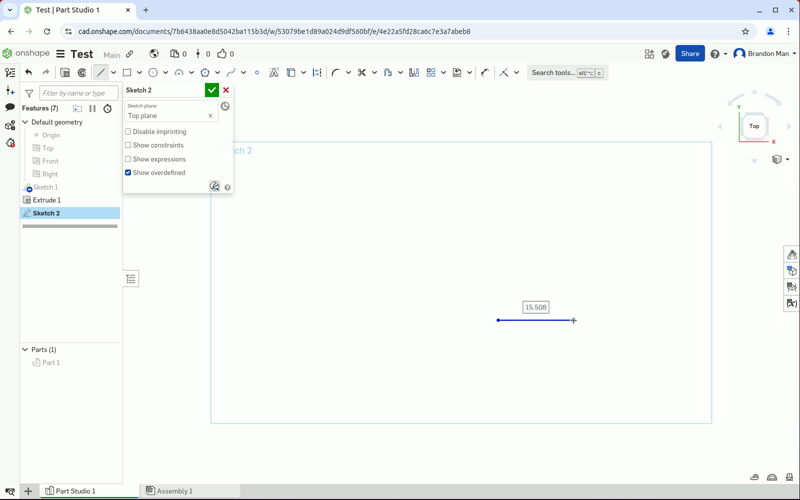
key_down(shift)
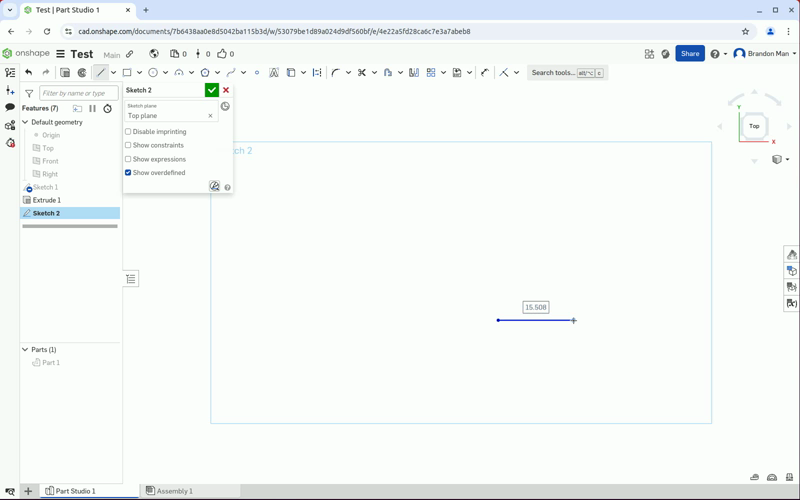
mouse_move(573, 245)
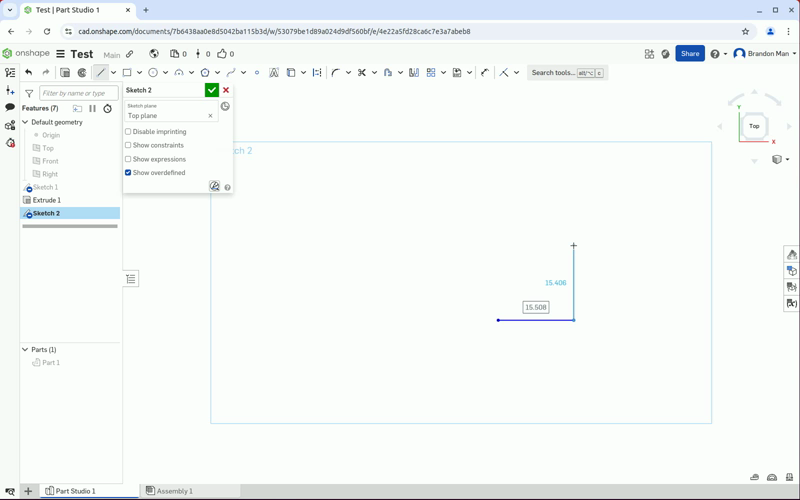
click(573, 245)
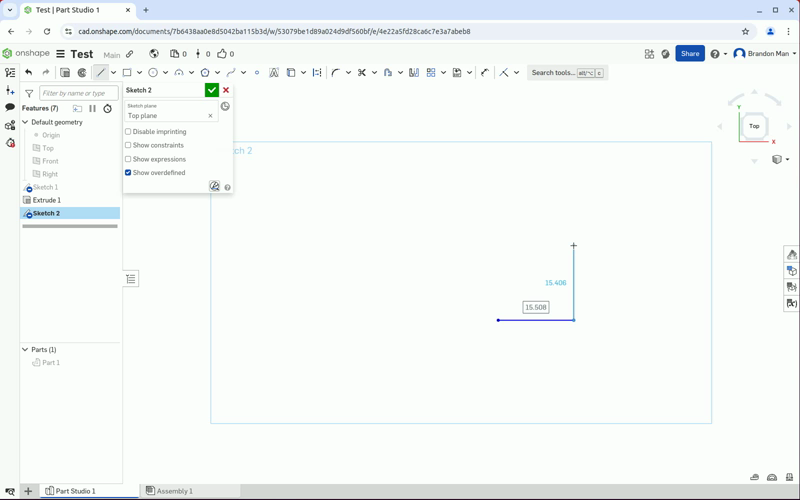
key_up(shift)
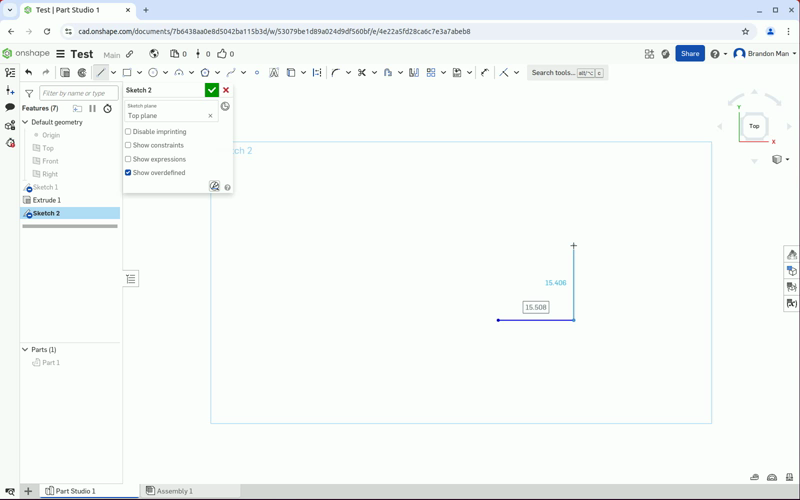
key_down(shift)
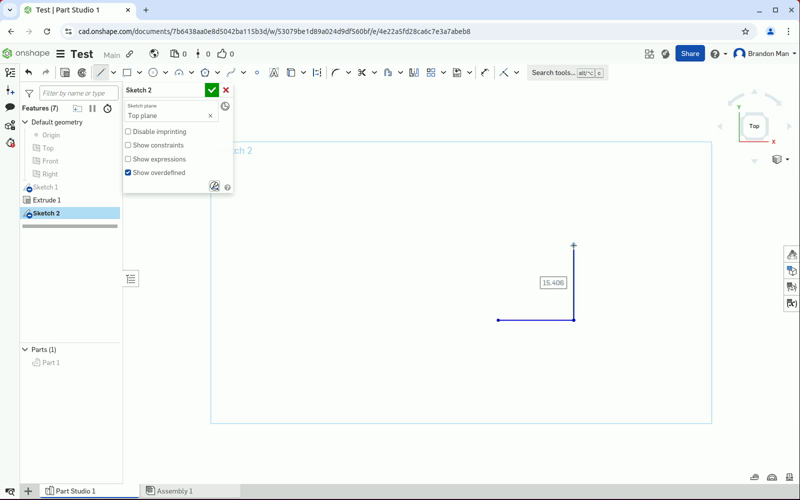
mouse_move(498, 245)
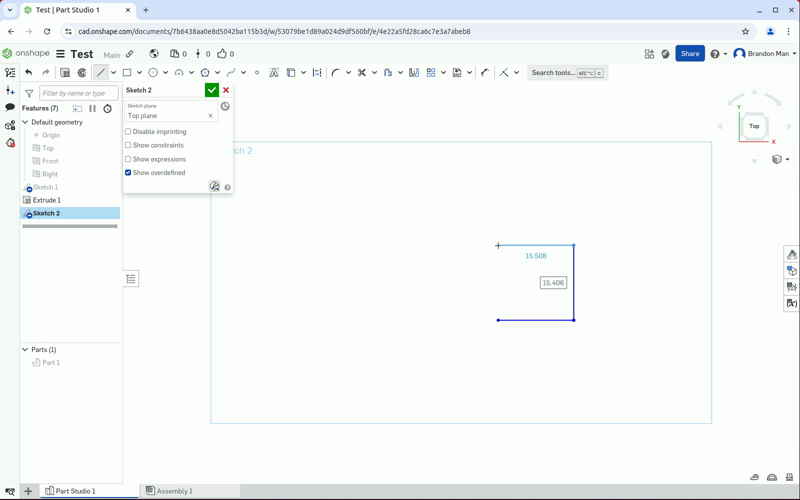
click(498, 245)
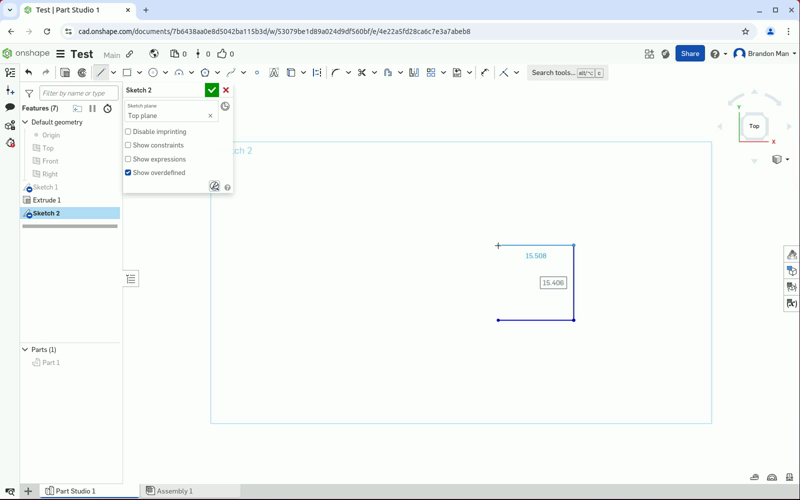
key_up(shift)
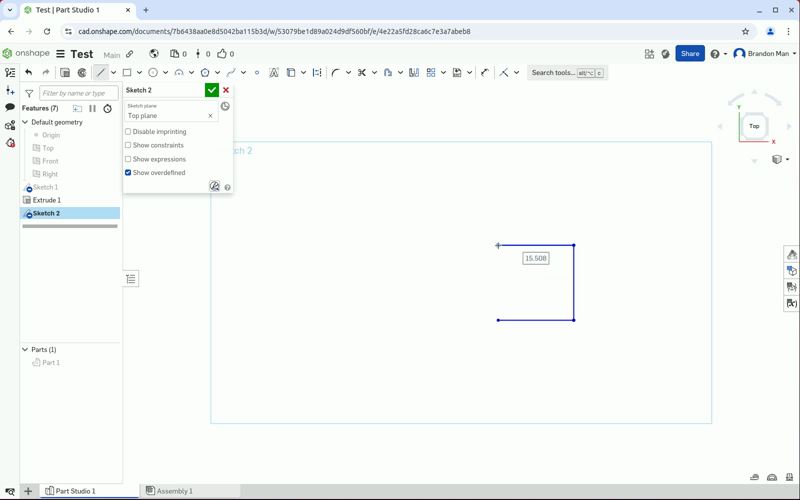
key_down(shift)
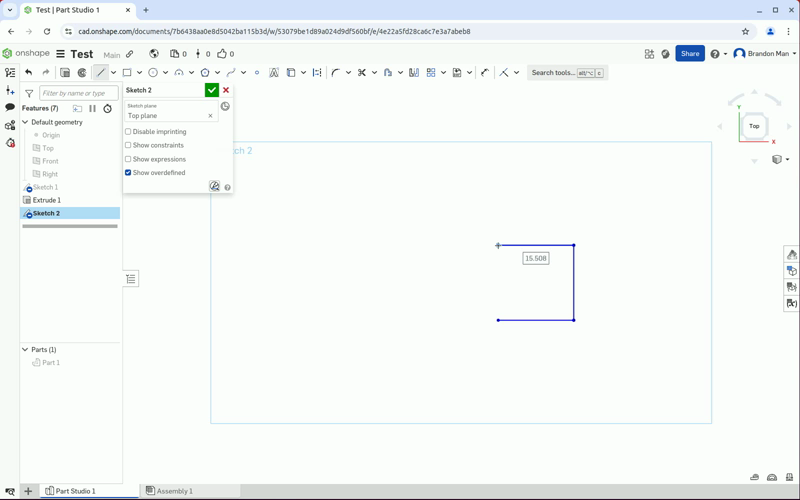
mouse_move(498, 320)
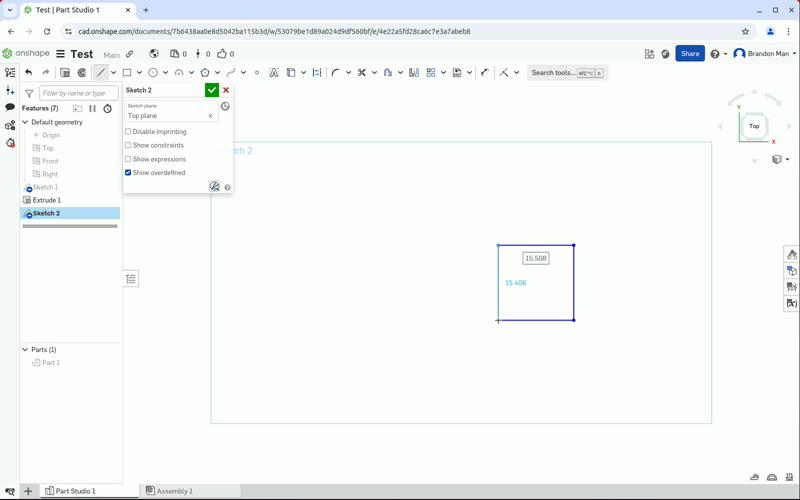
key_up(shift)
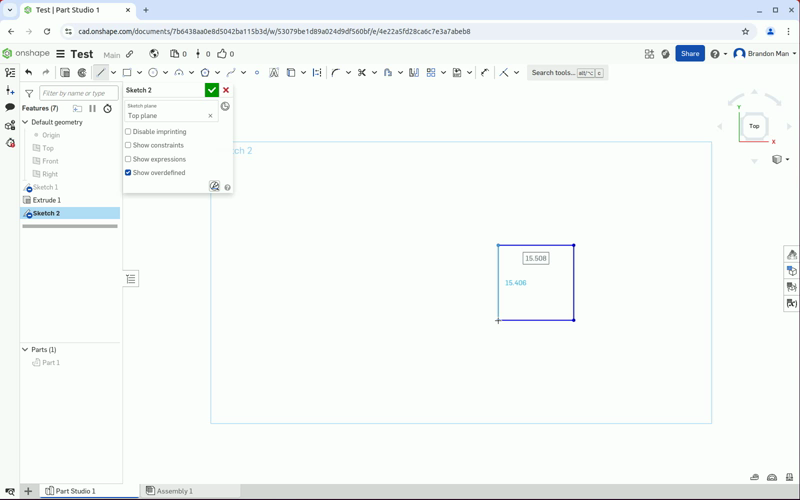
click(498, 320)
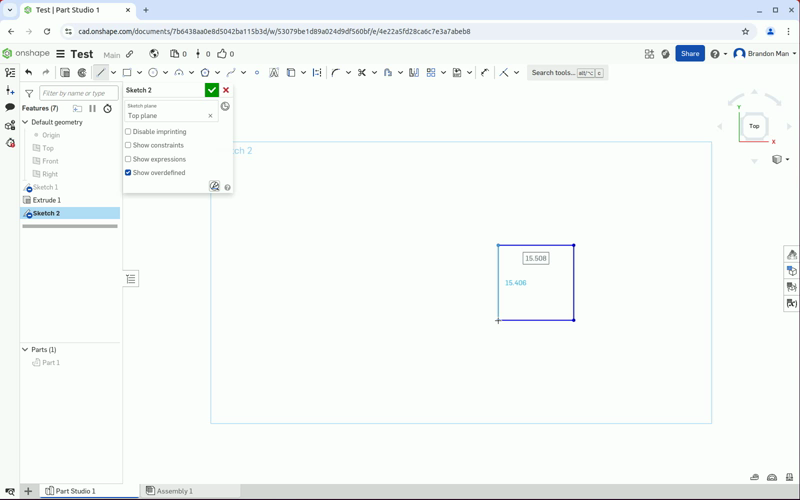
key(esc)
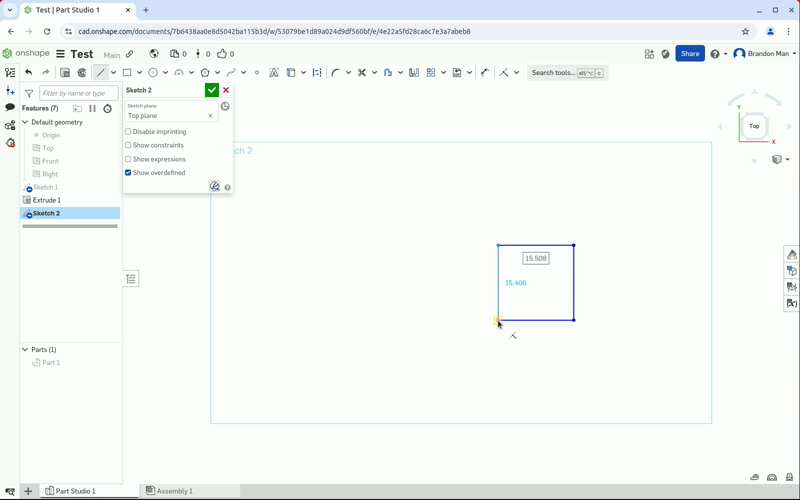
mouse_move(515, 258)
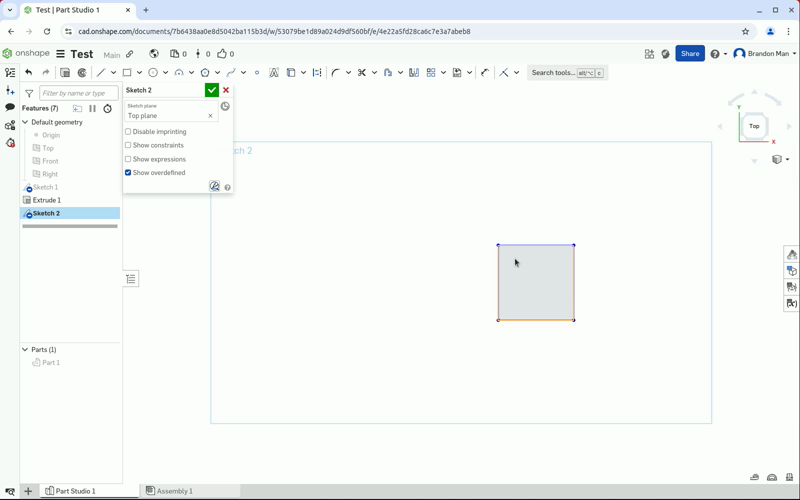
click(515, 258)
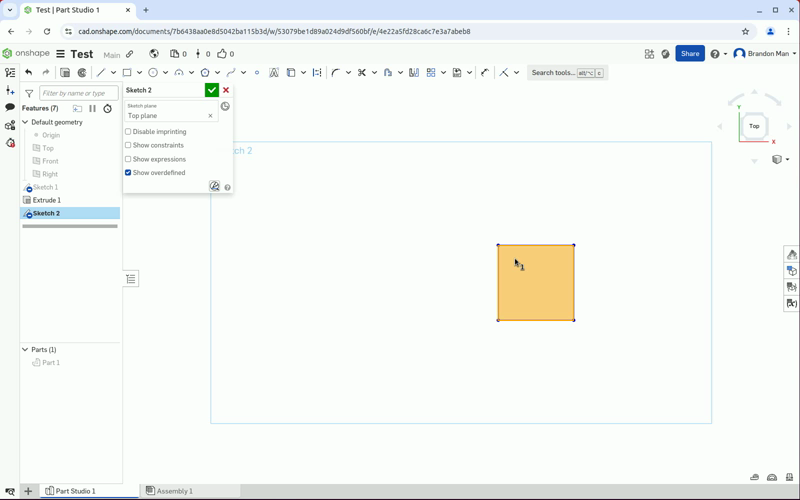
mouse_move(73, 352)
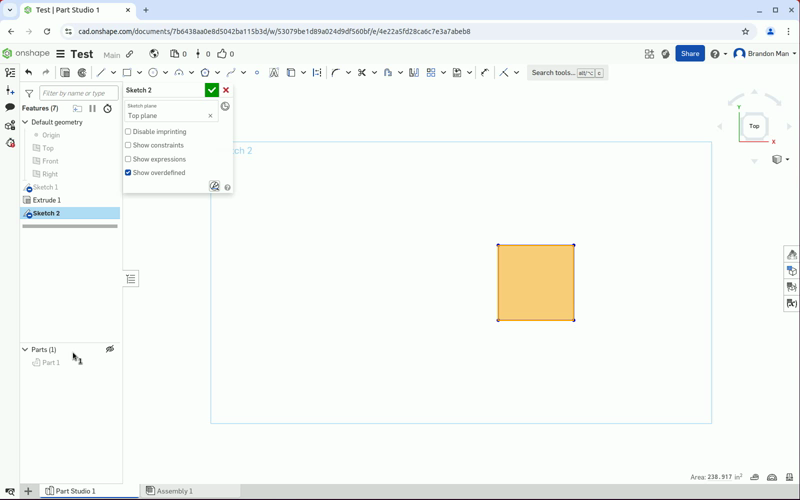
key(shift+y)
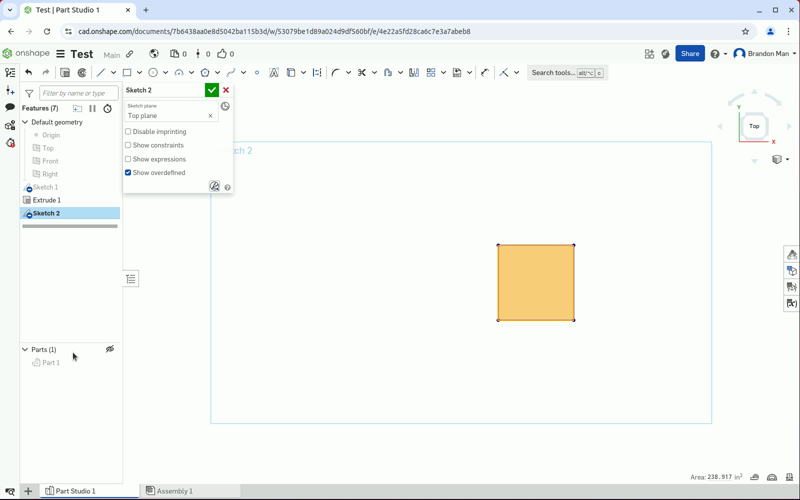
key(shift+e)
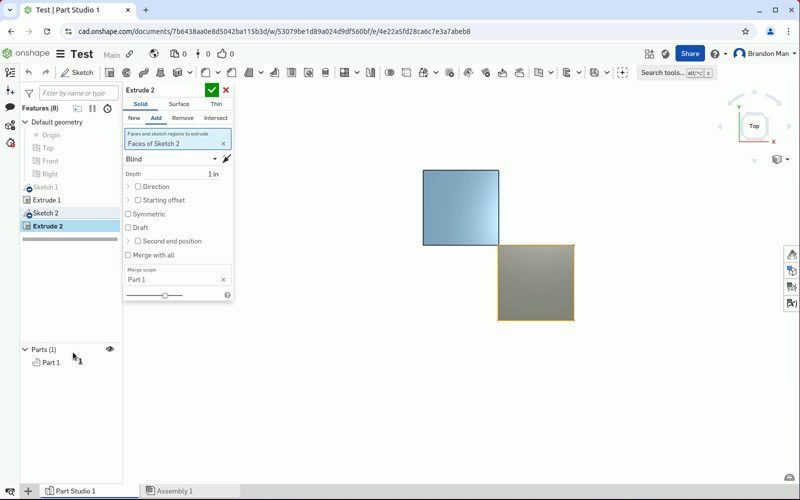
mouse_move(143, 106)
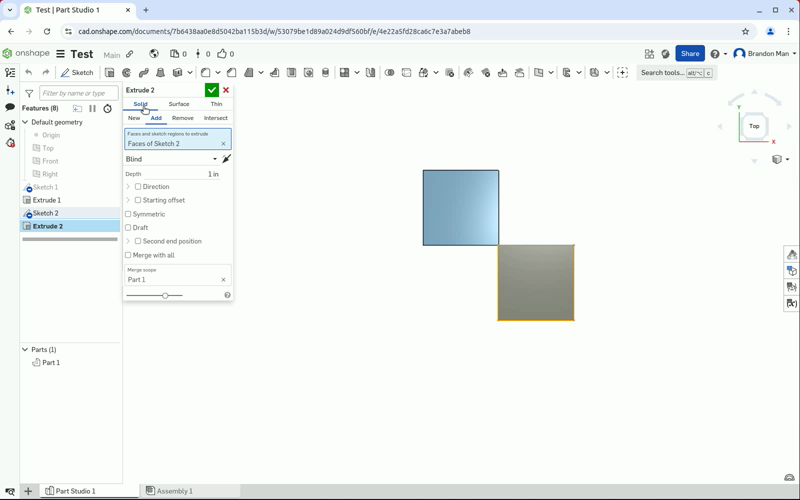
click(143, 106)
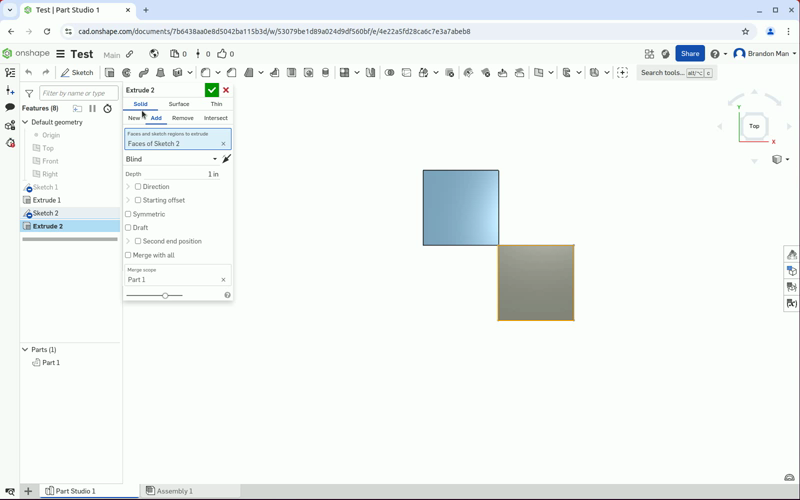
mouse_move(137, 120)
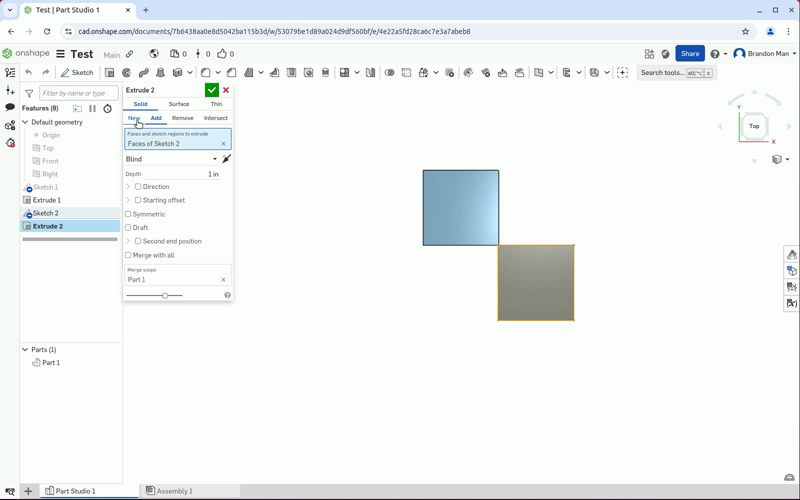
click(137, 120)
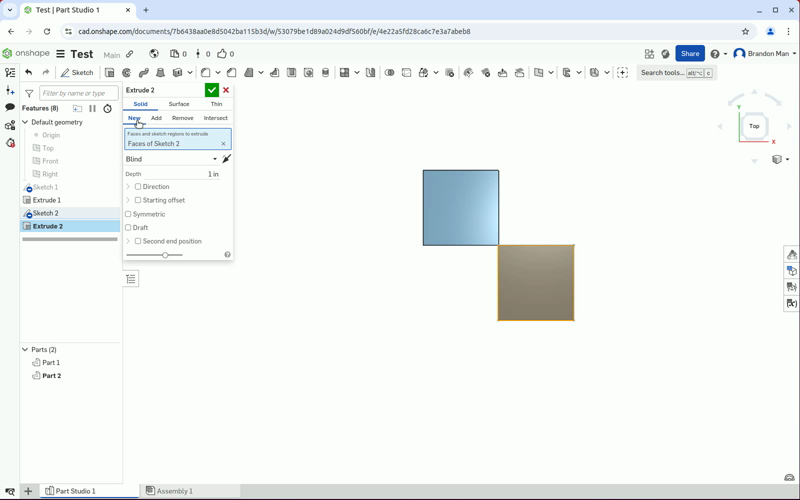
key(tab, 4)
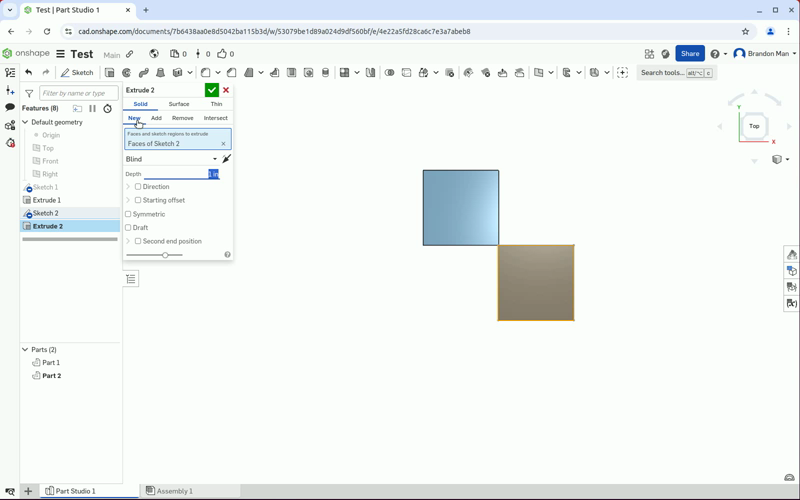
text(10.351)
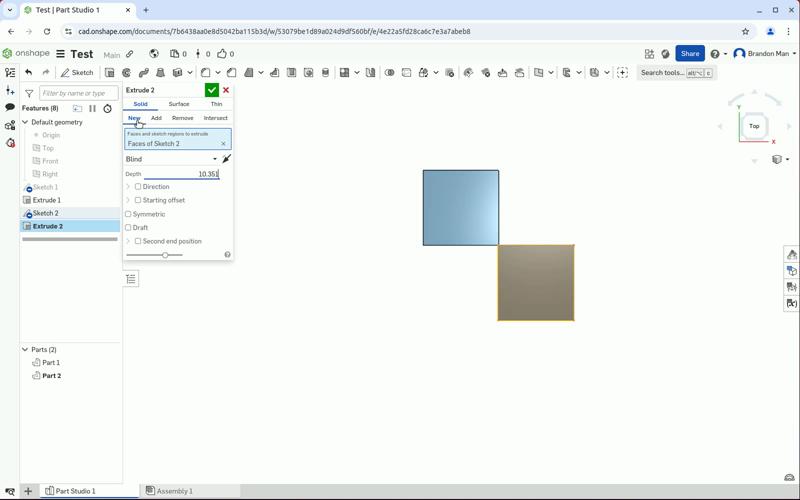
key(enter)
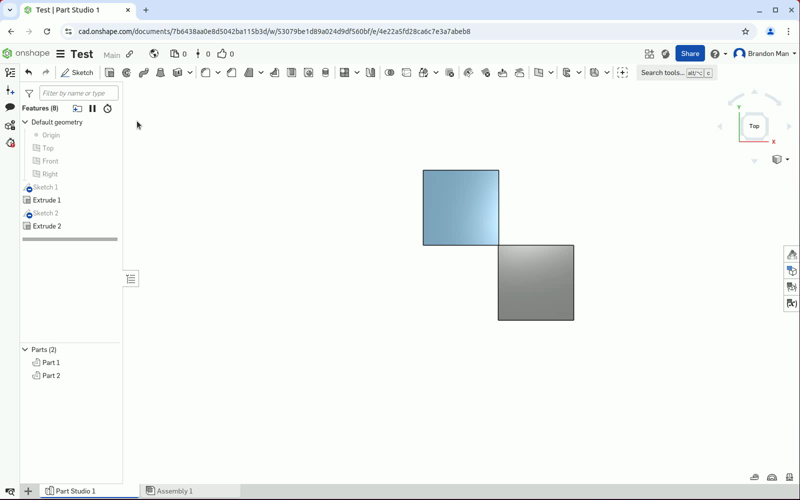
key(shift+h)
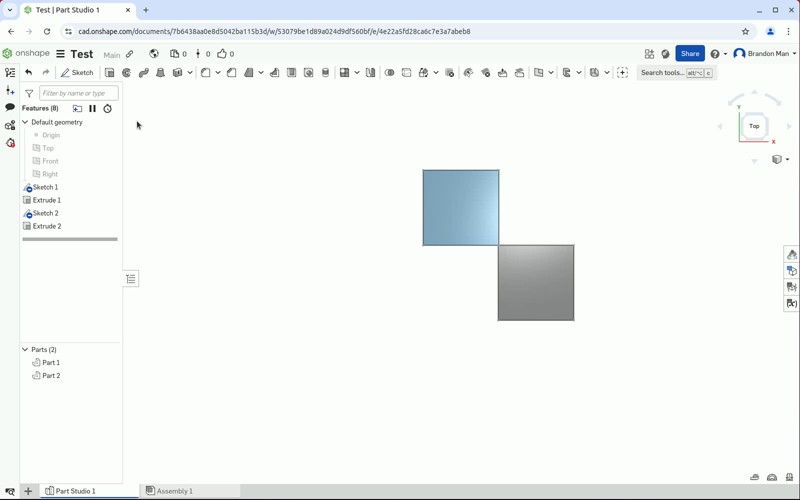
key(shift+h)
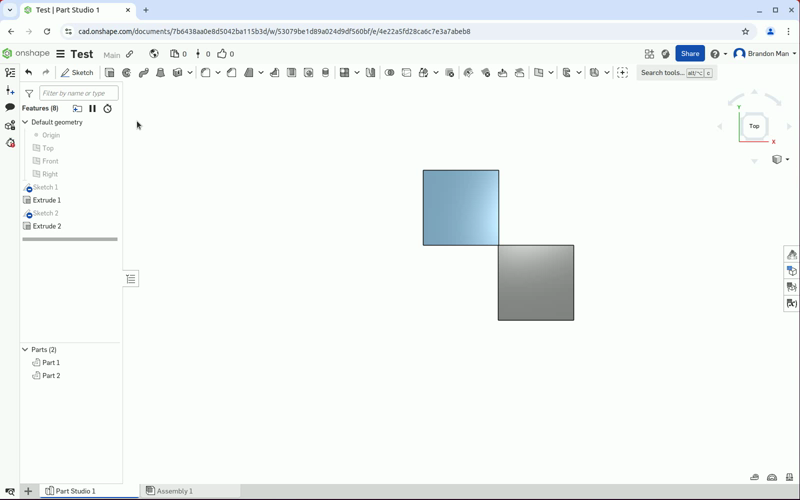
mouse_move(73, 189)
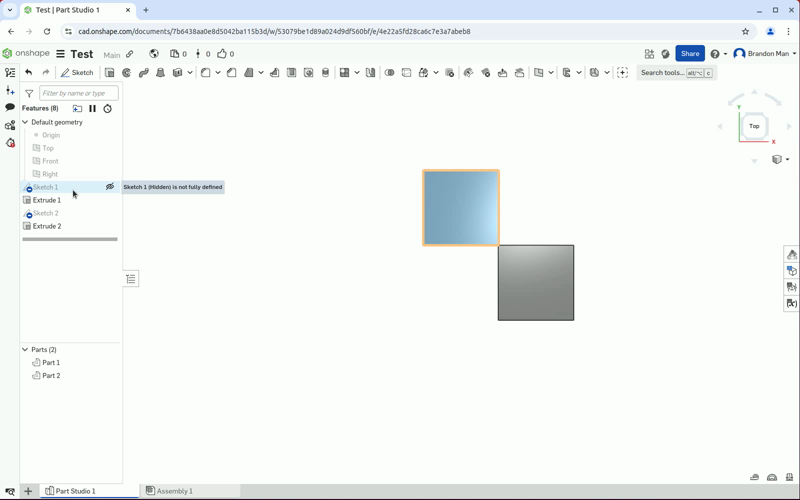
click(73, 189)
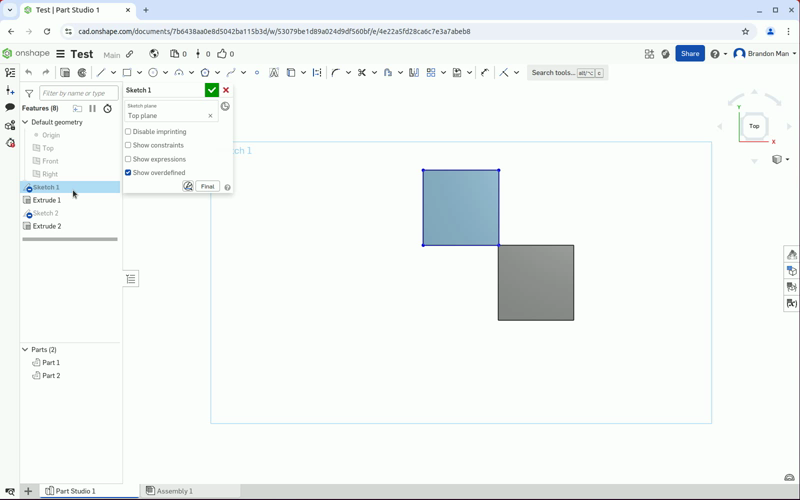
mouse_move(229, 92)
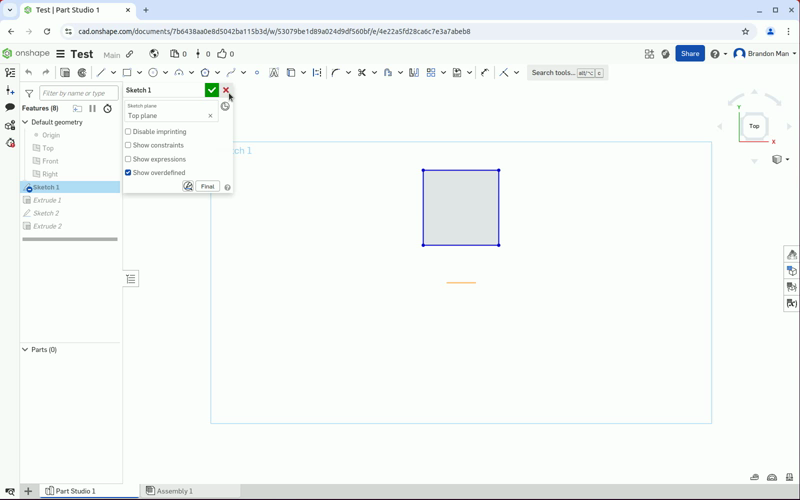
click(229, 92)
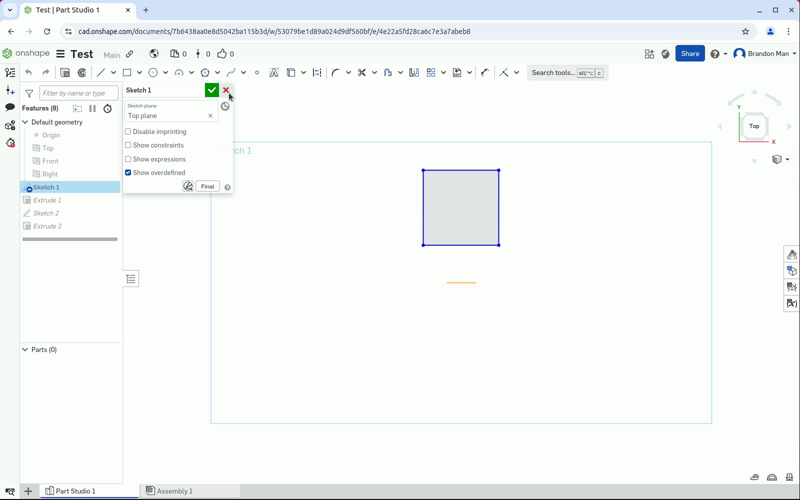
key(shift+s)
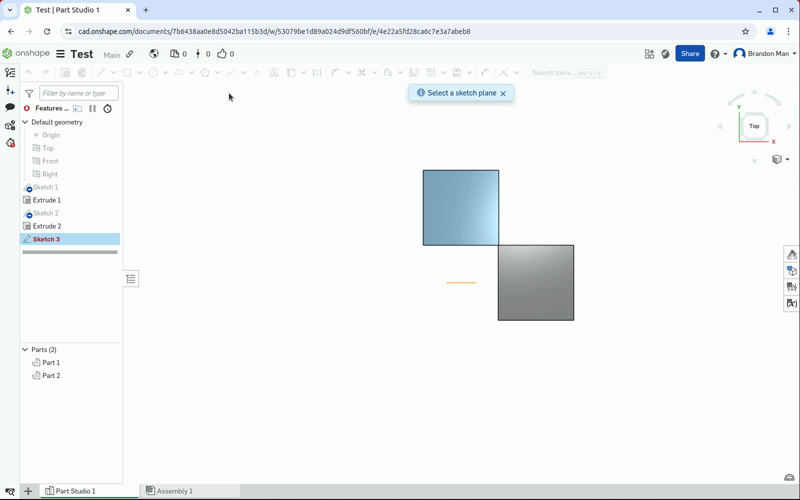
mouse_move(73, 150)
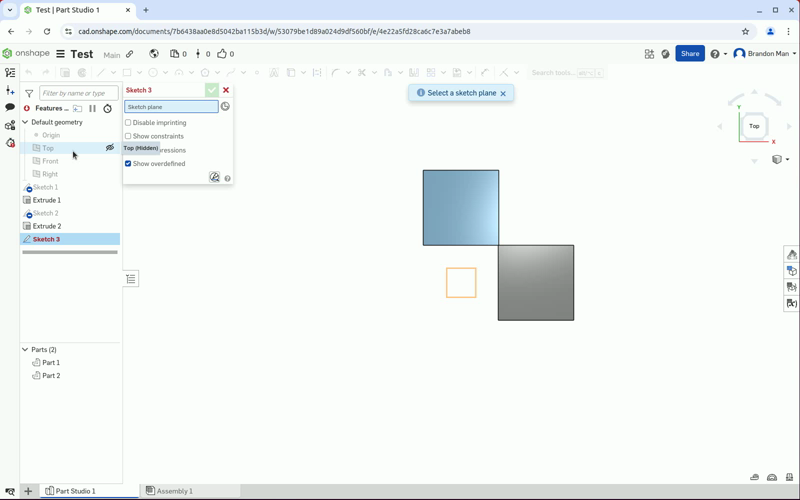
click(73, 150)
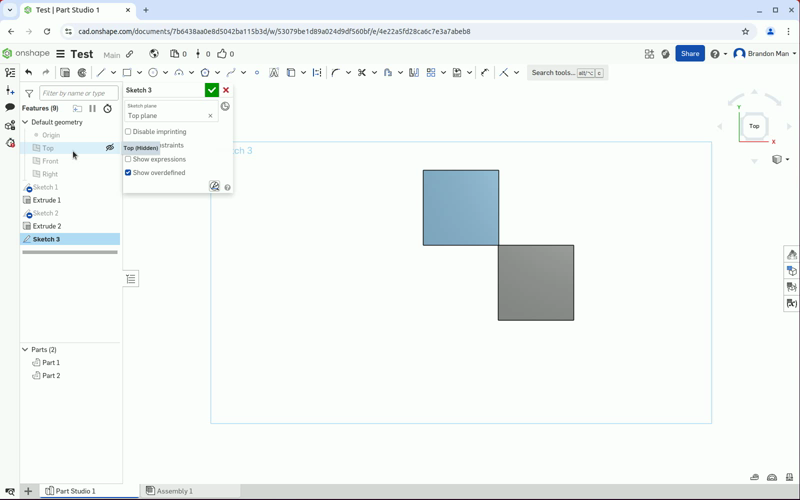
mouse_move(73, 352)
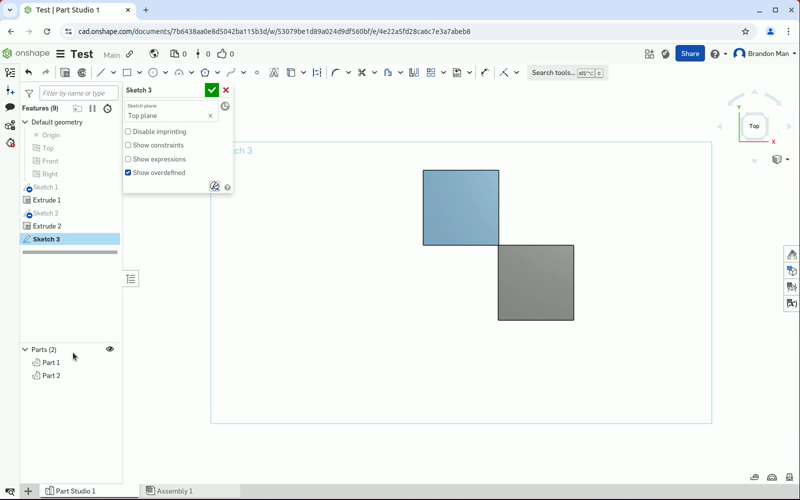
key(y)
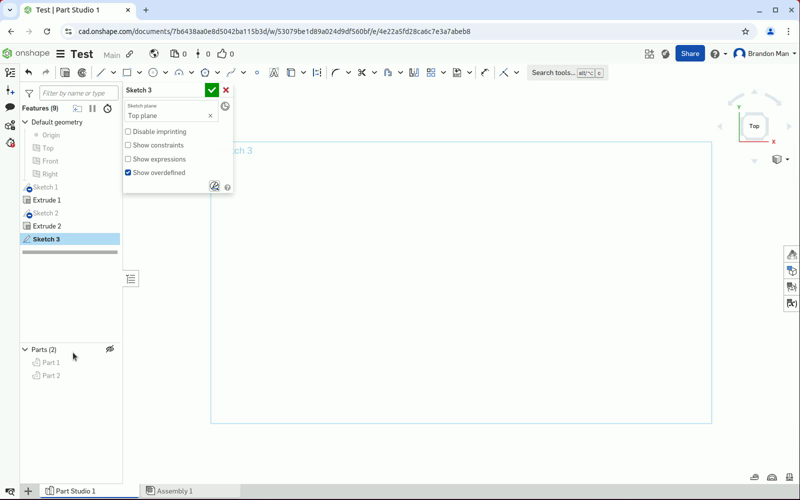
key(l)
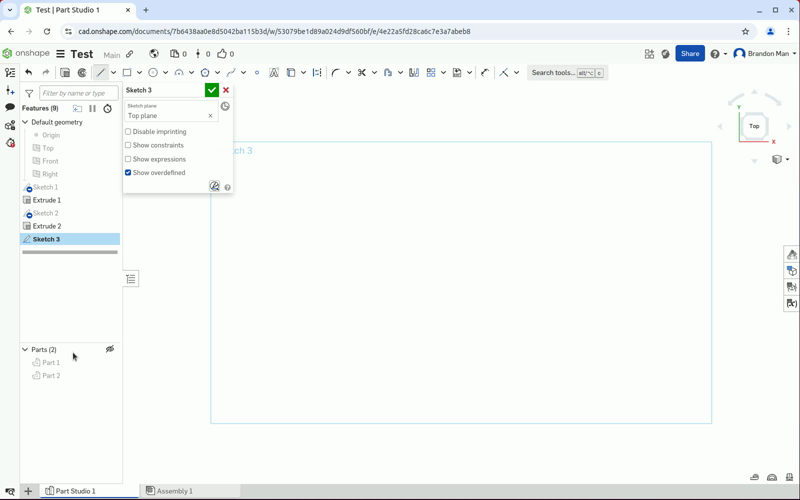
key_down(shift)
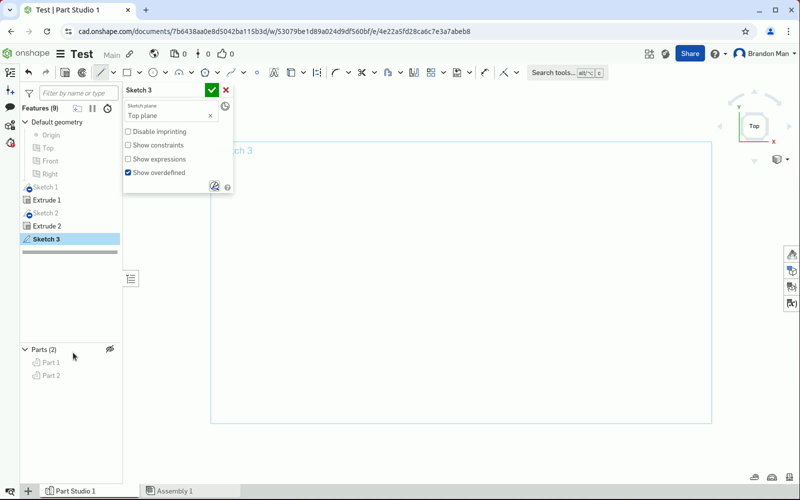
mouse_move(423, 395)
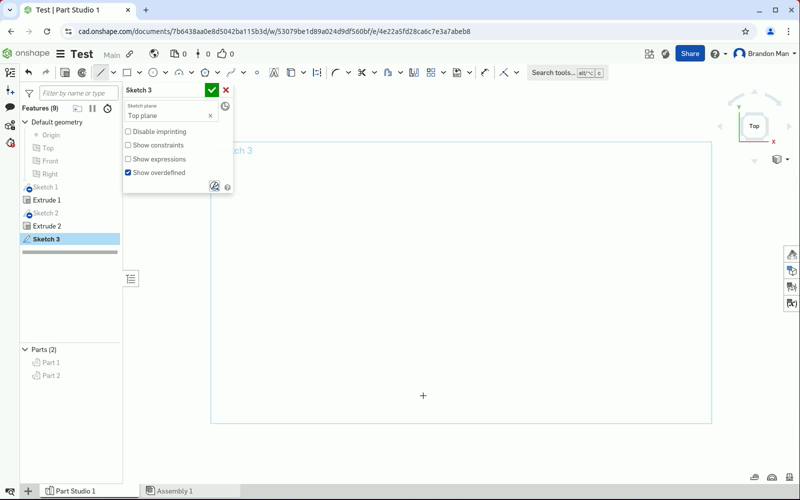
click(423, 395)
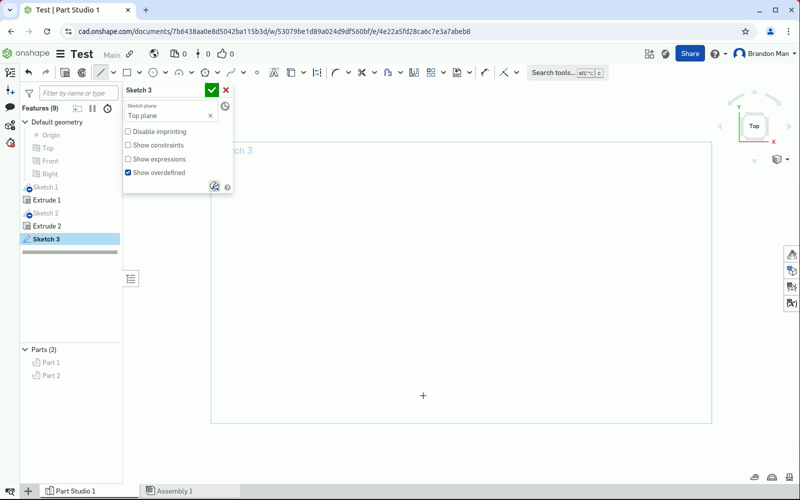
key_up(shift)
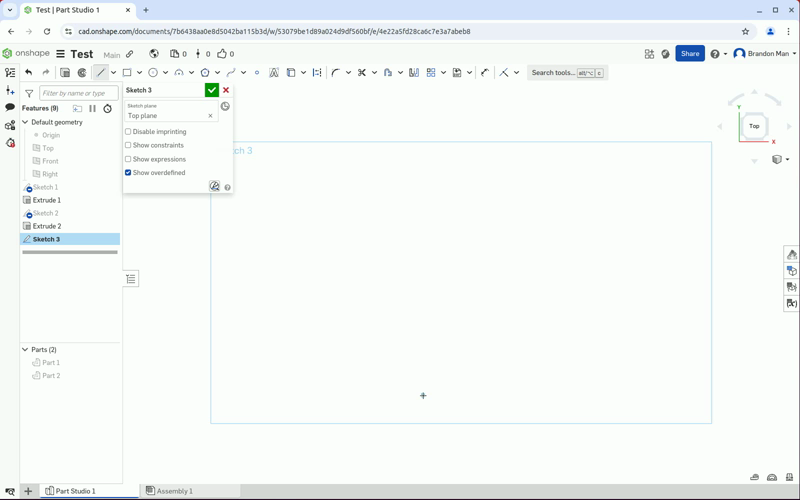
key_down(shift)
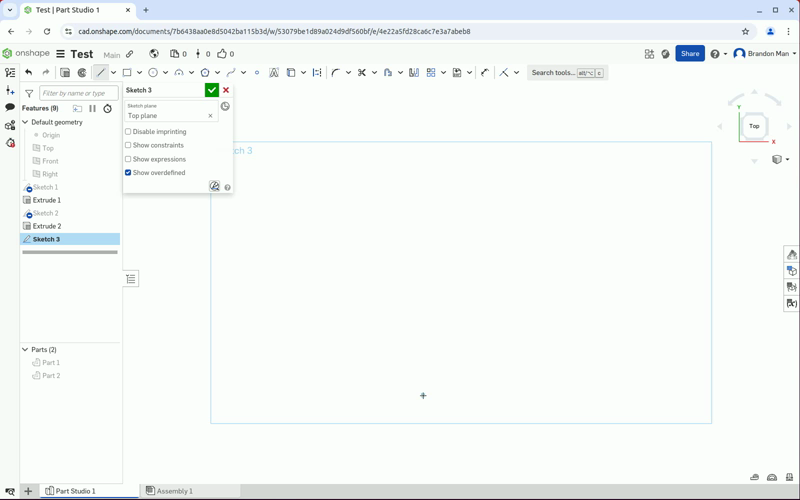
mouse_move(498, 395)
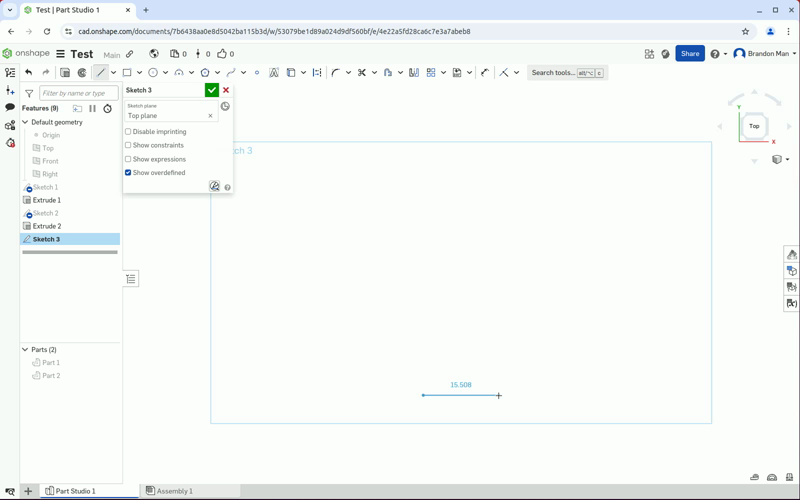
click(498, 395)
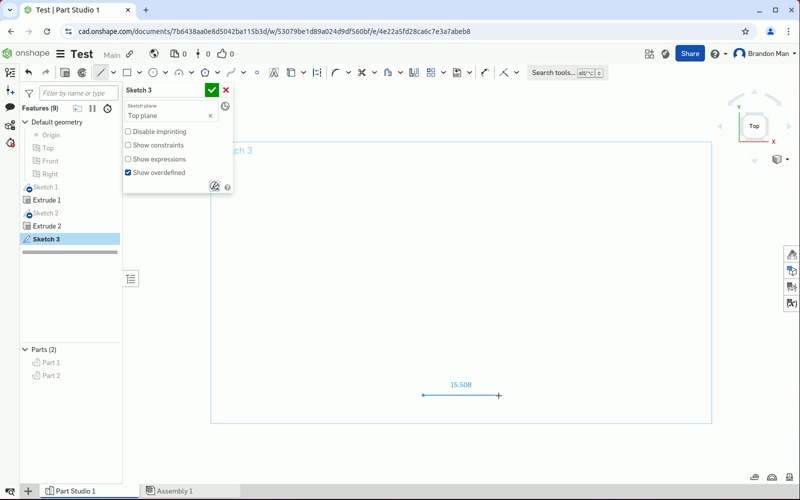
key_up(shift)
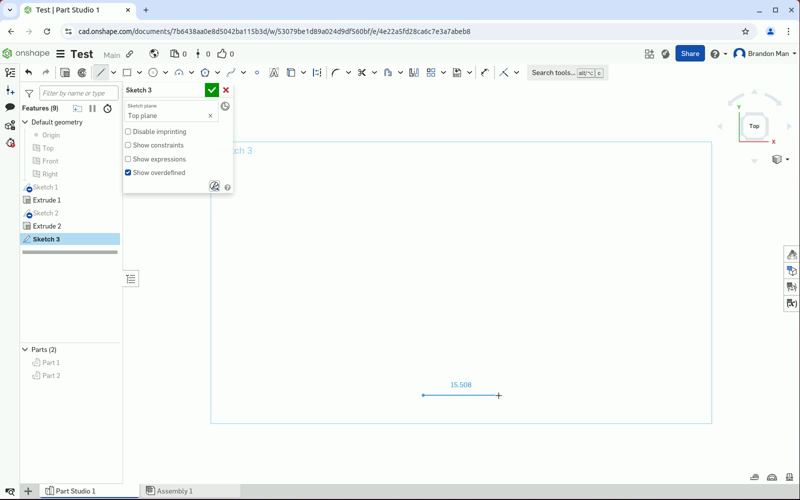
key_down(shift)
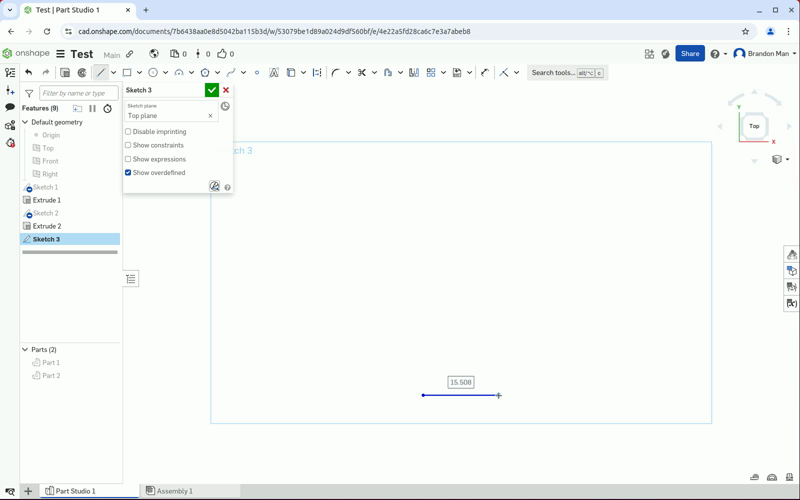
mouse_move(498, 320)
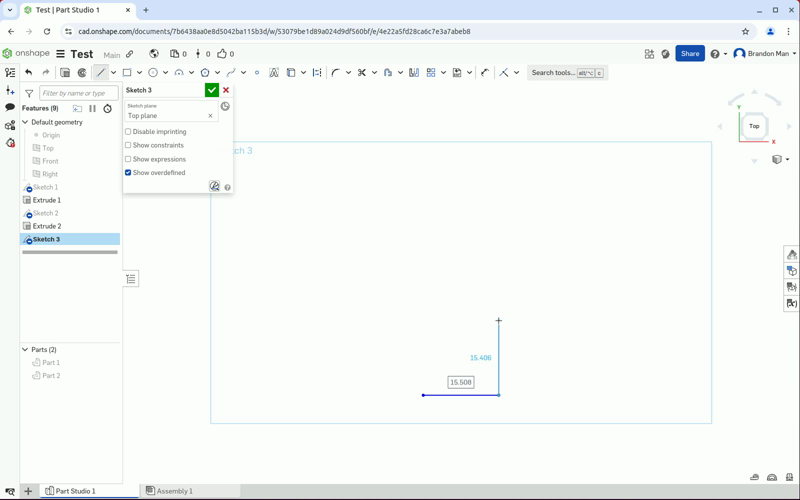
click(498, 320)
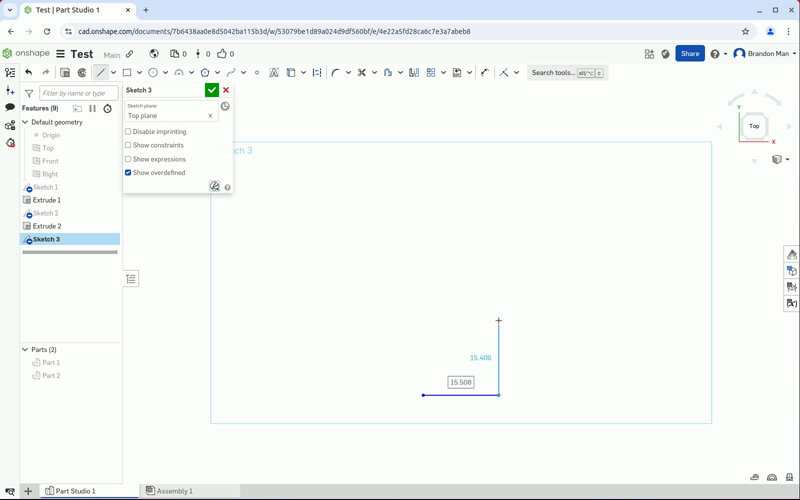
key_up(shift)
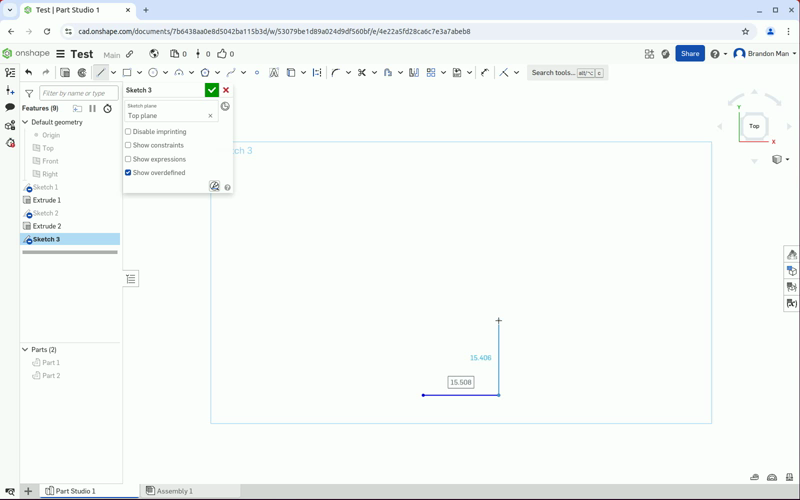
key_down(shift)
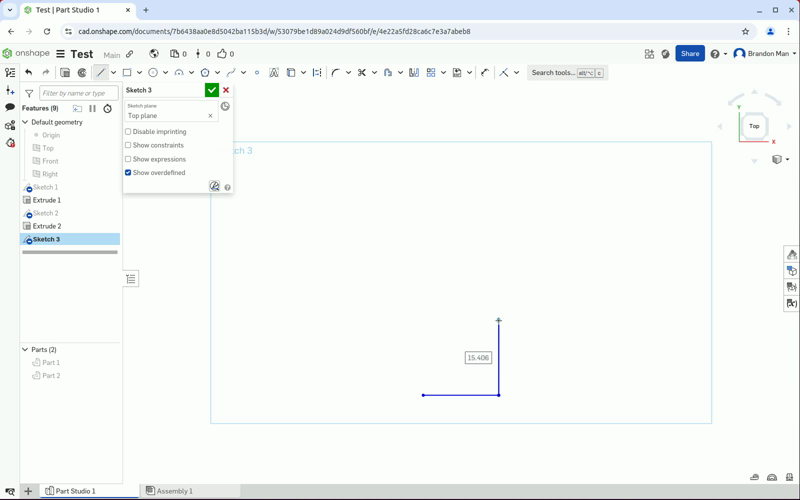
mouse_move(423, 320)
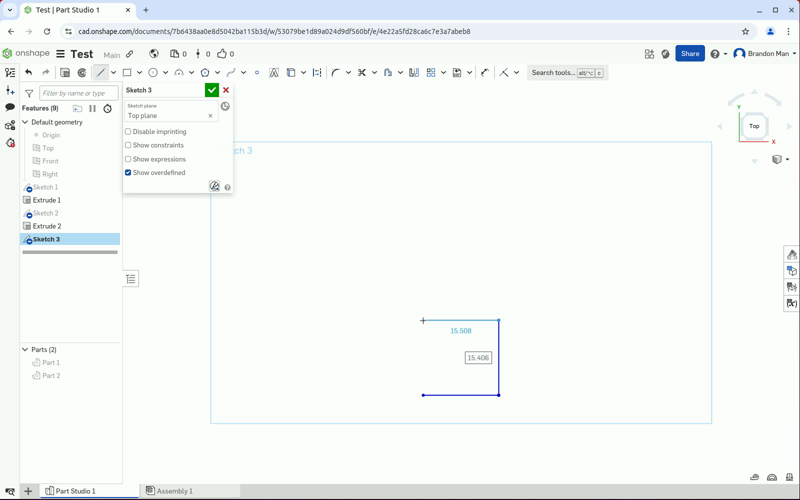
click(423, 320)
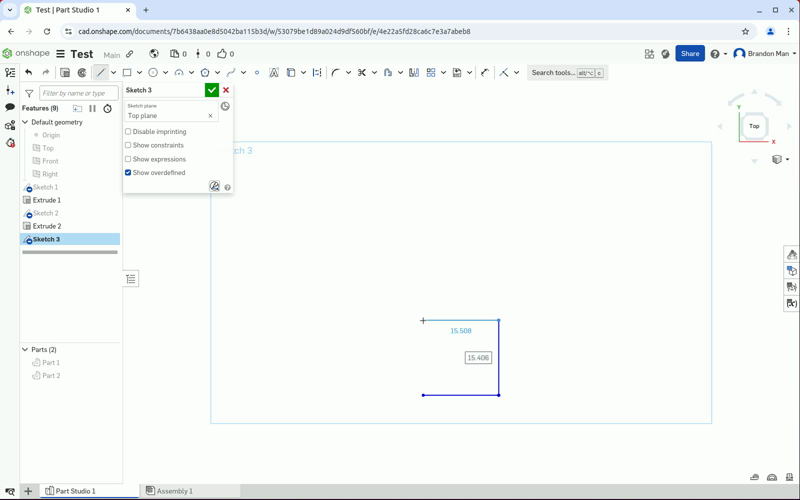
key_up(shift)
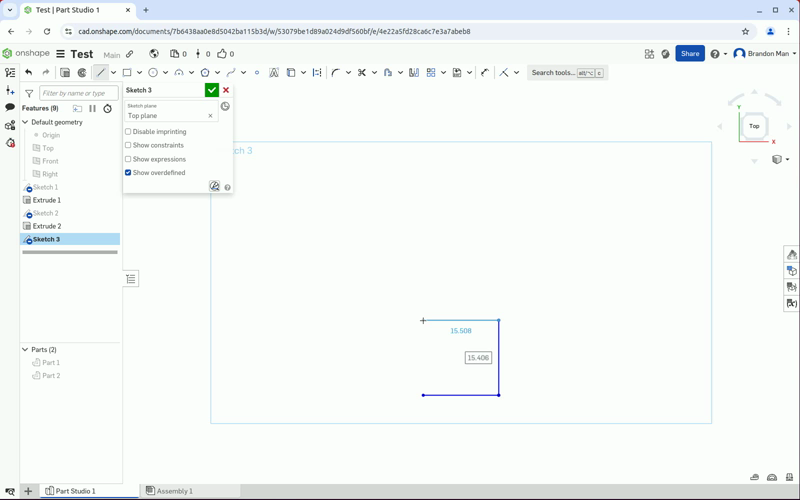
key_down(shift)
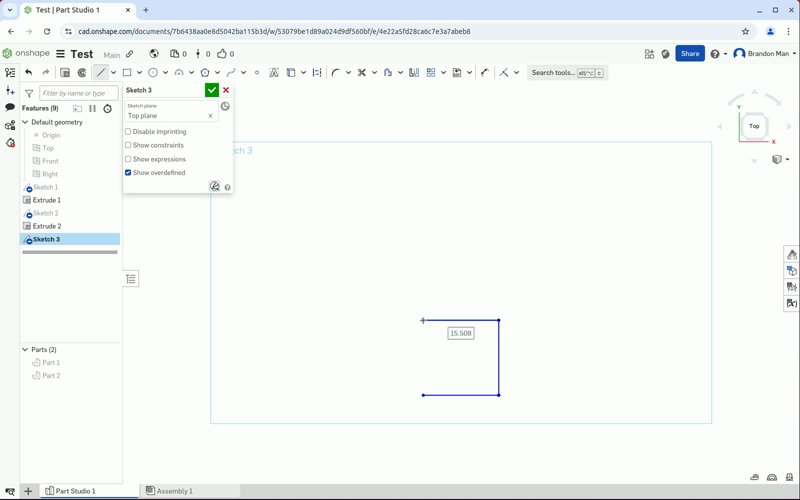
mouse_move(423, 395)
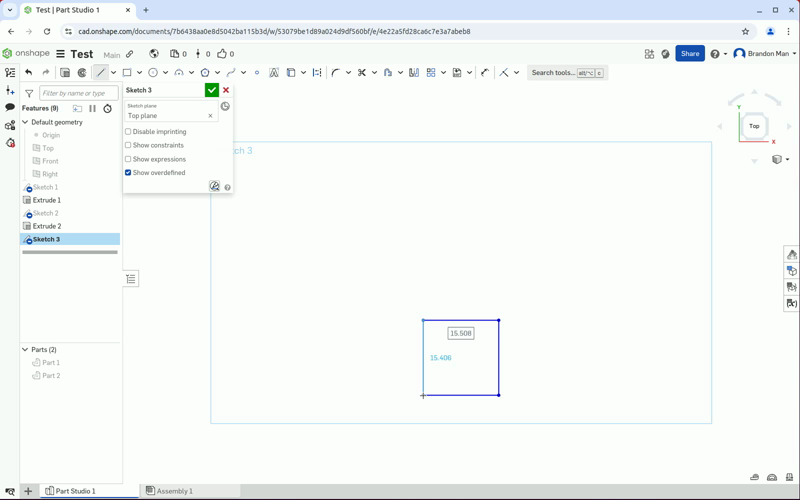
key_up(shift)
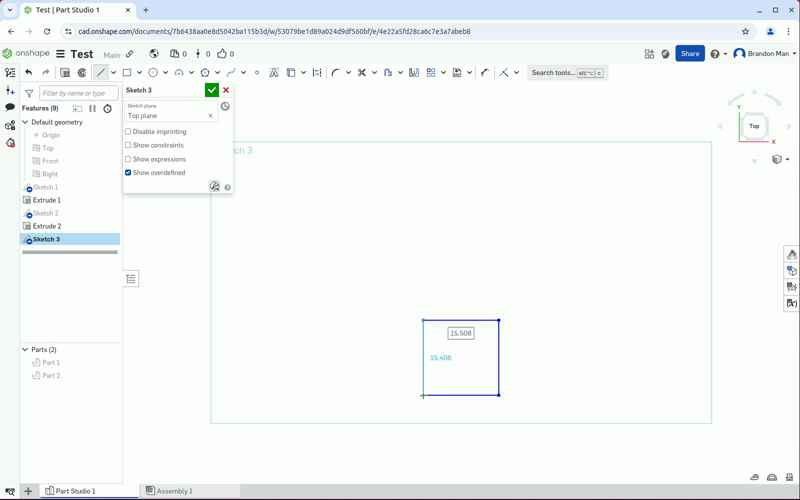
click(423, 395)
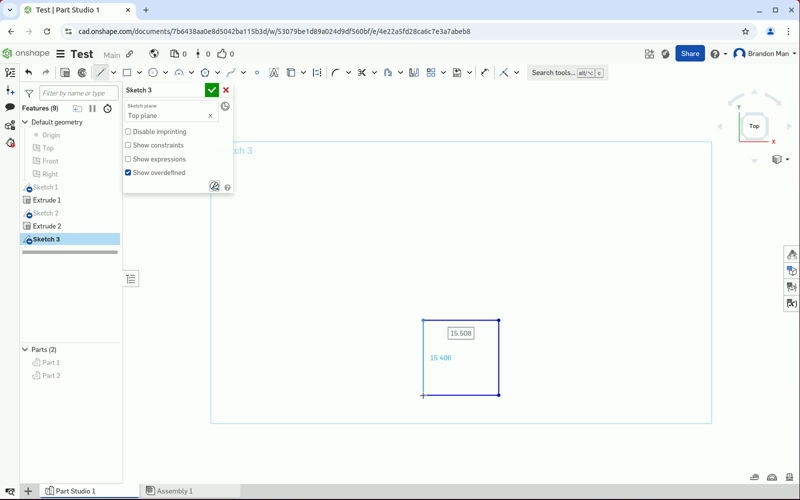
key(esc)
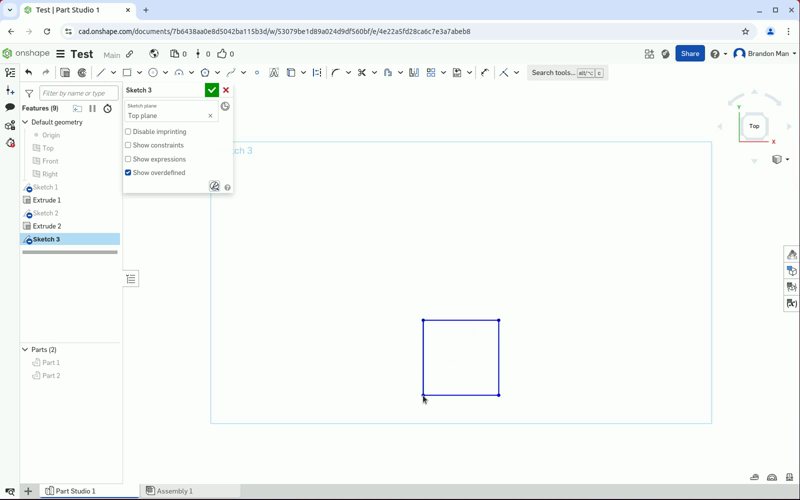
mouse_move(484, 340)
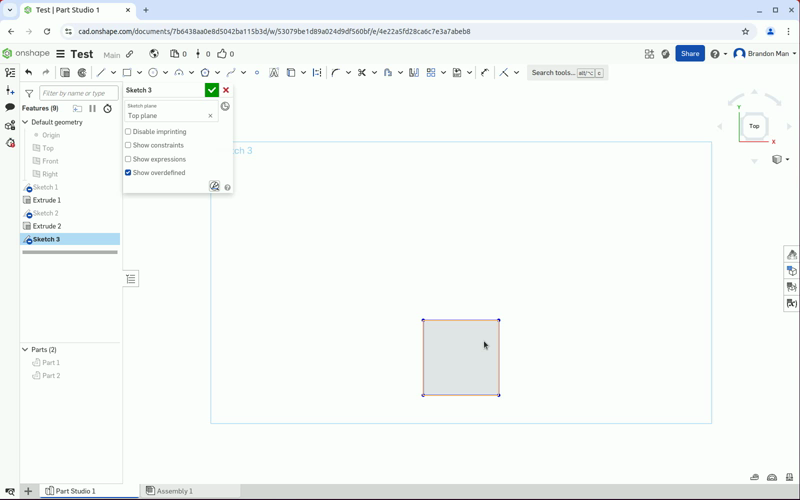
click(484, 340)
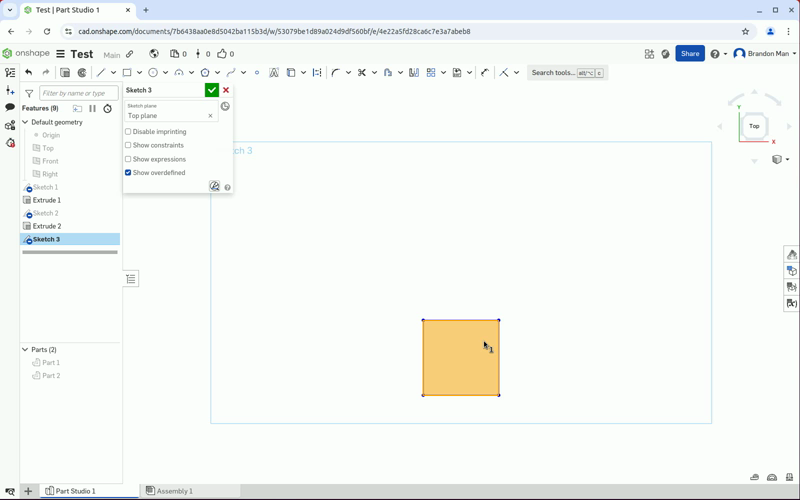
mouse_move(73, 352)
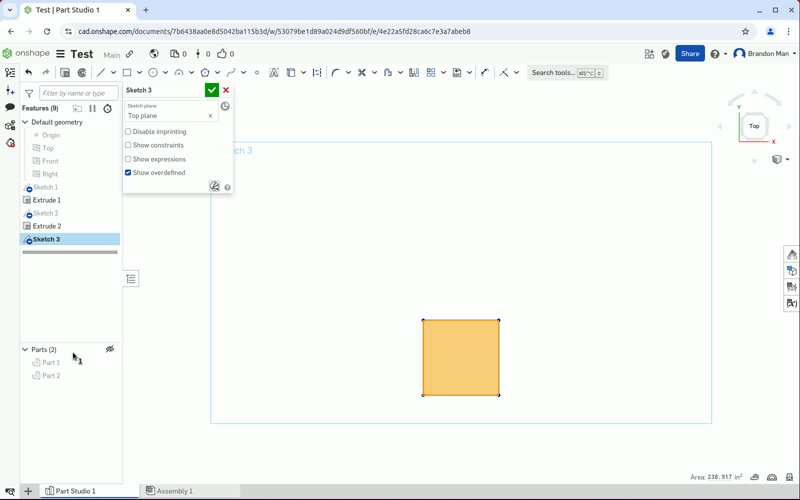
key(shift+y)
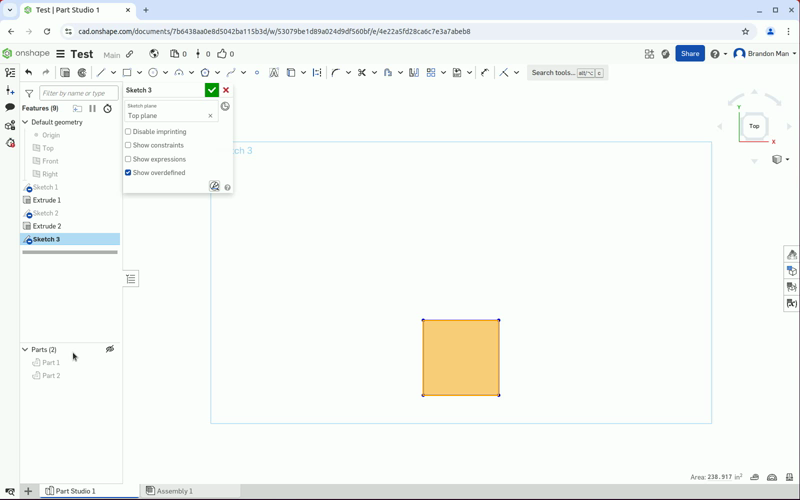
key(shift+e)
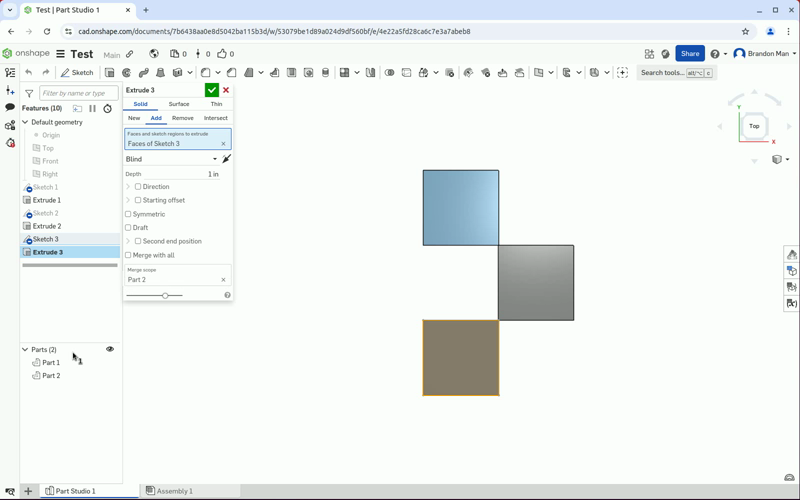
mouse_move(143, 106)
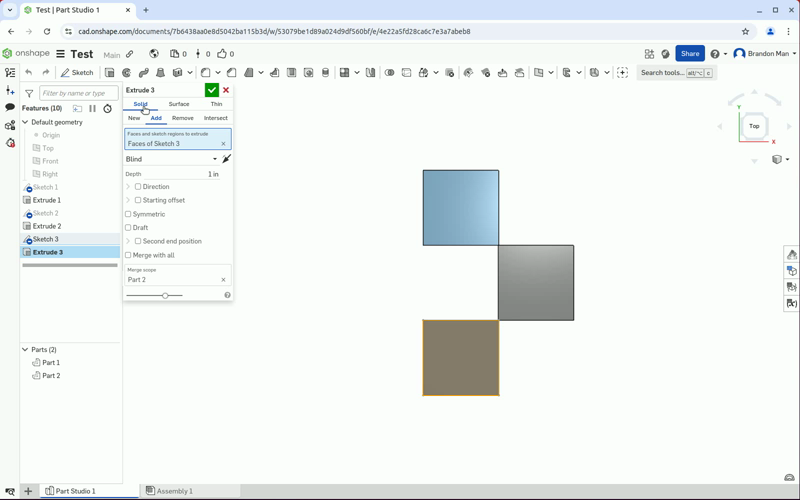
click(143, 106)
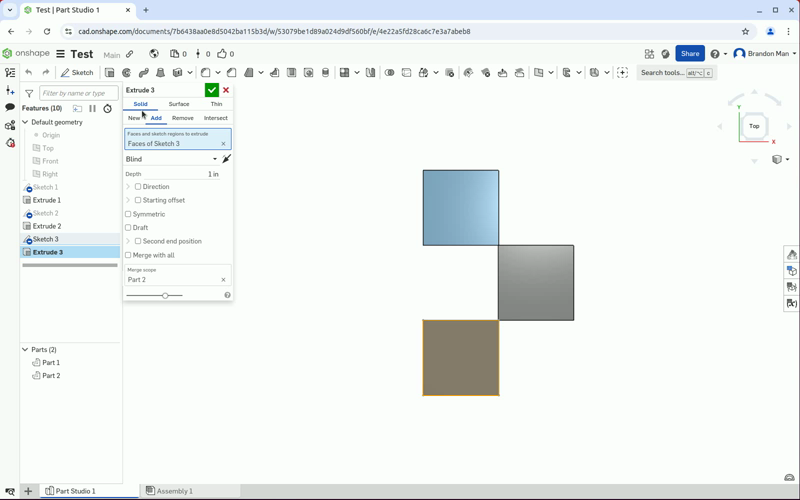
mouse_move(137, 120)
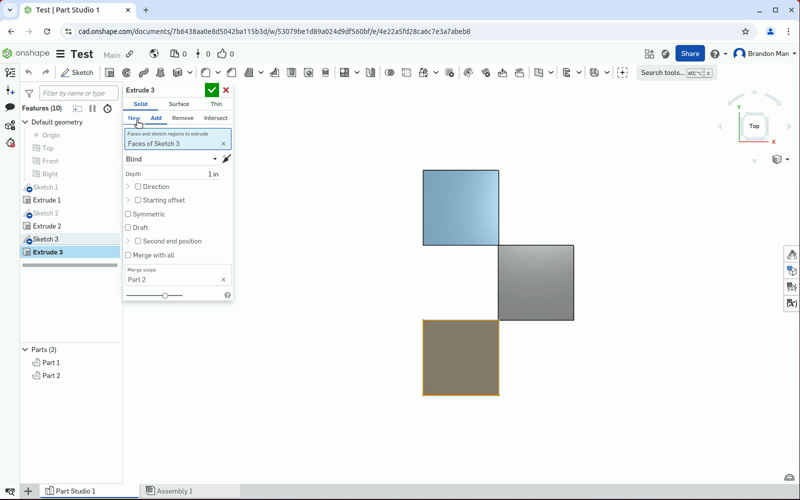
click(137, 120)
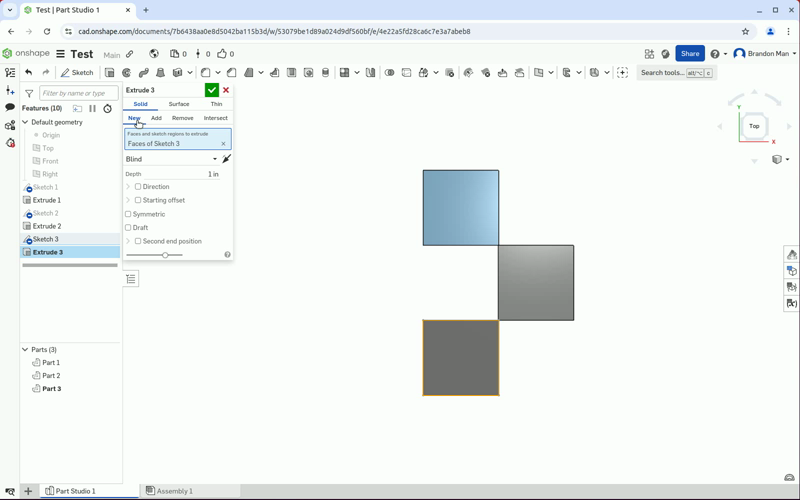
key(tab, 4)
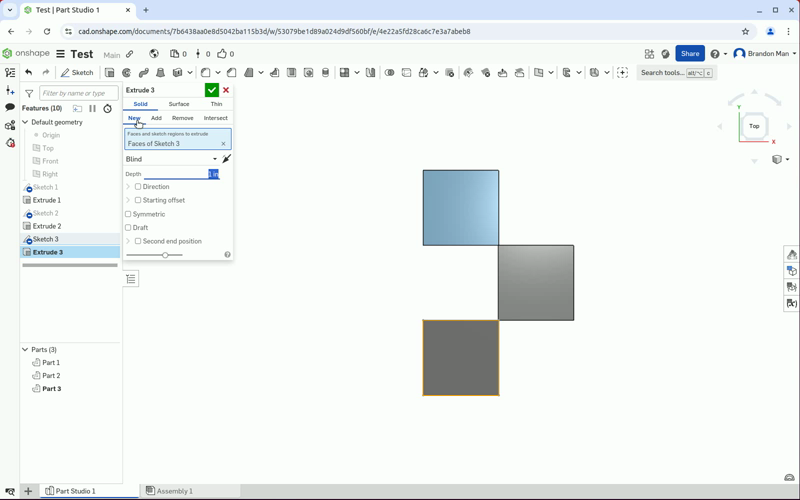
text(10.351)
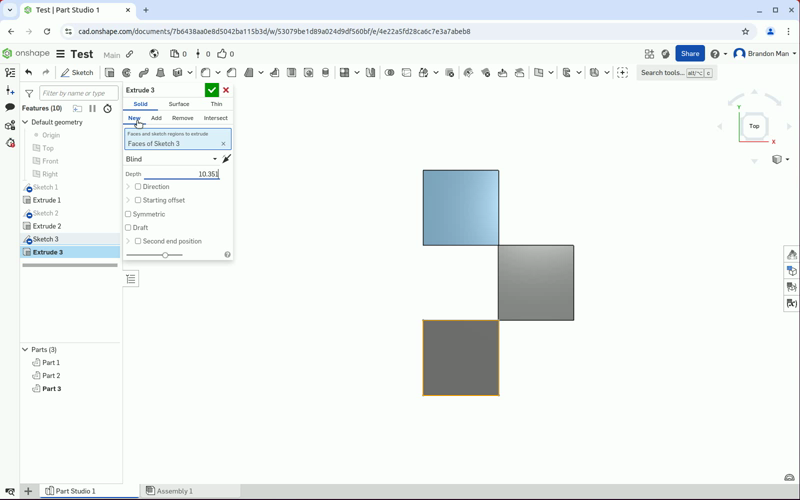
key(enter)
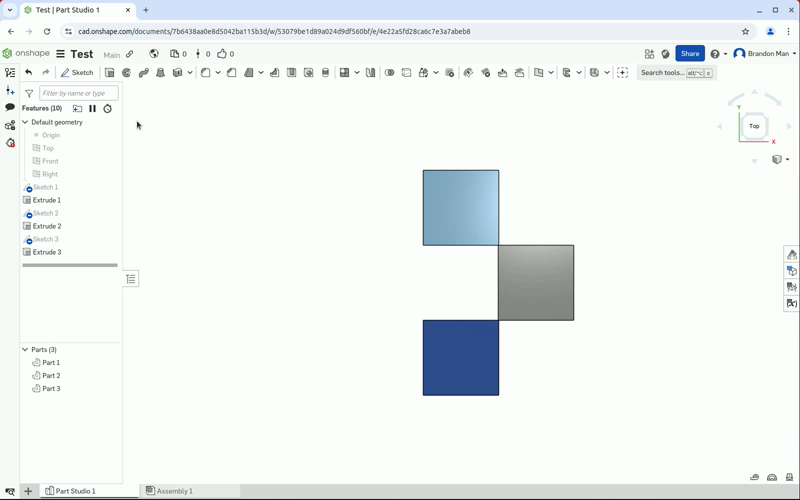
key(shift+h)
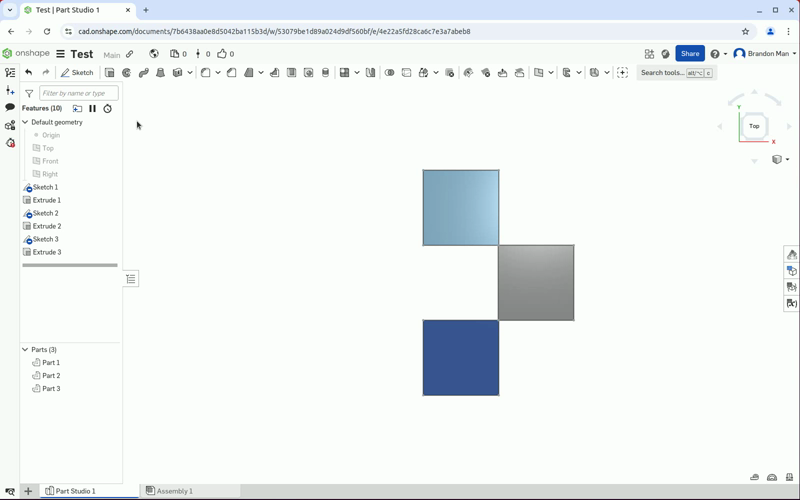
key(shift+h)
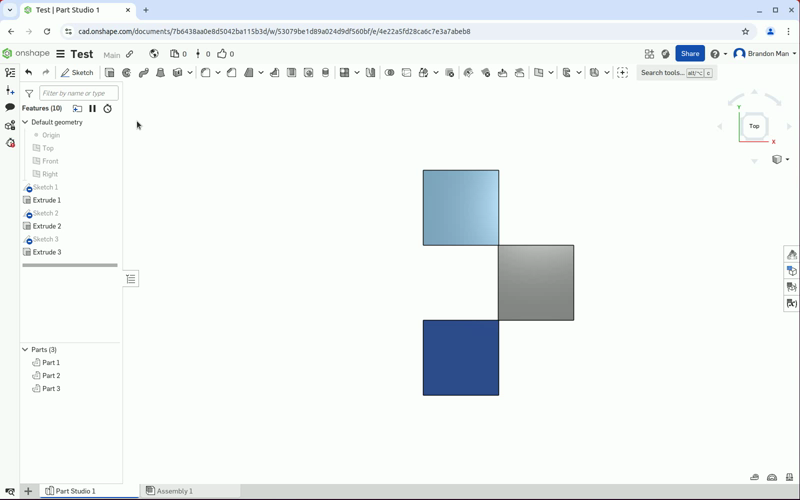
mouse_move(73, 189)
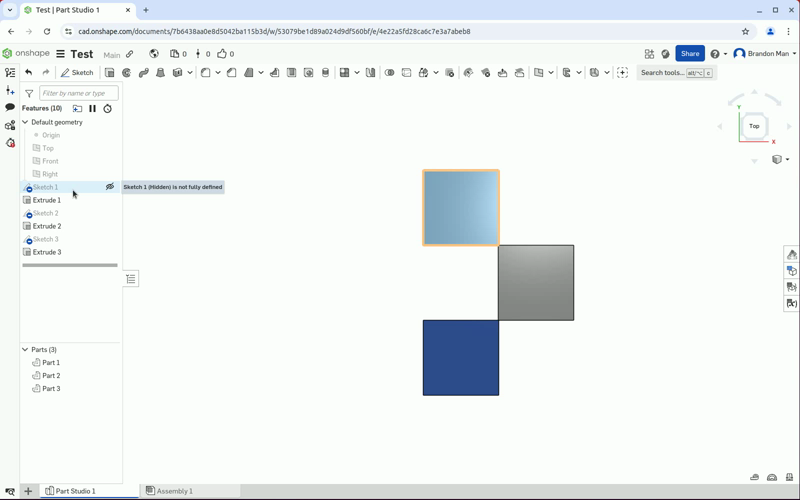
click(73, 189)
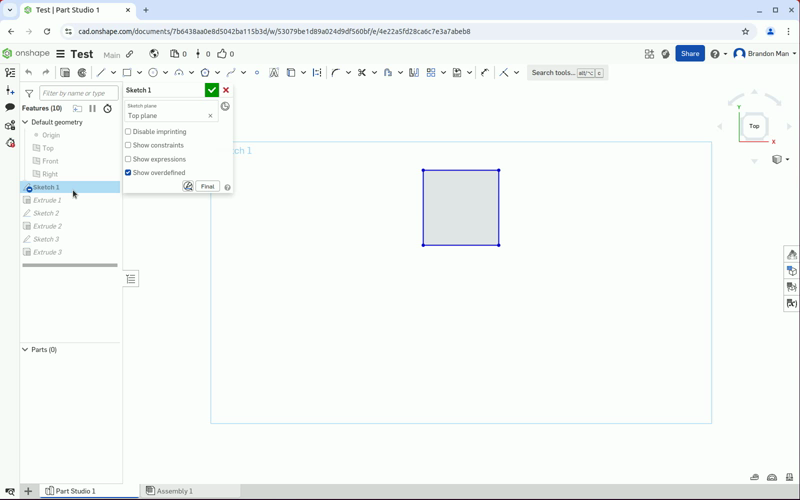
mouse_move(229, 92)
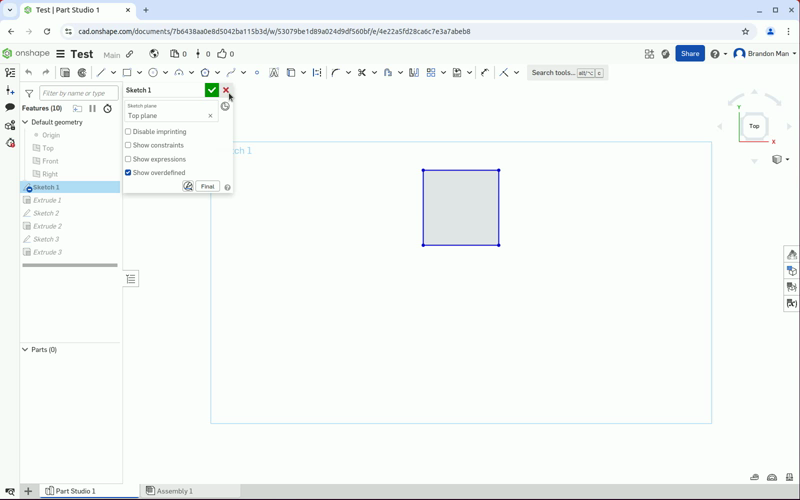
click(229, 92)
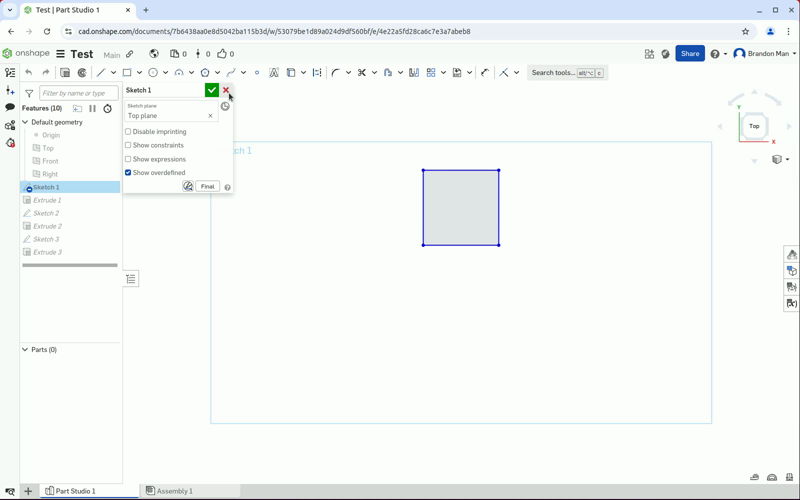
key(shift+s)
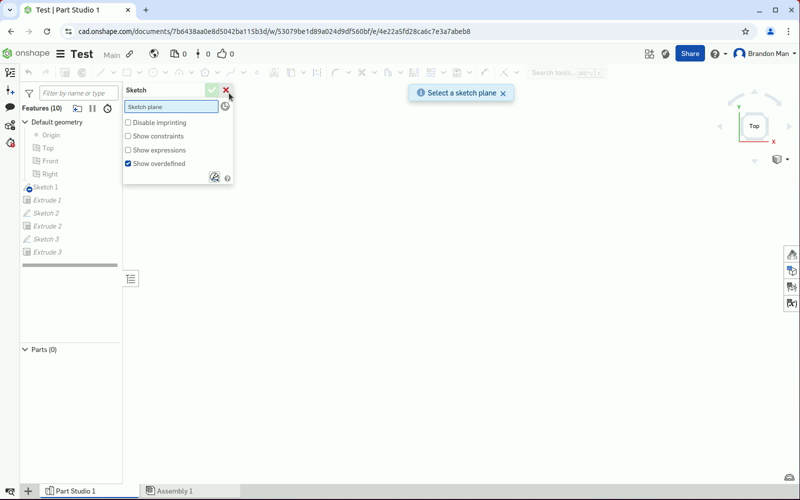
mouse_move(73, 150)
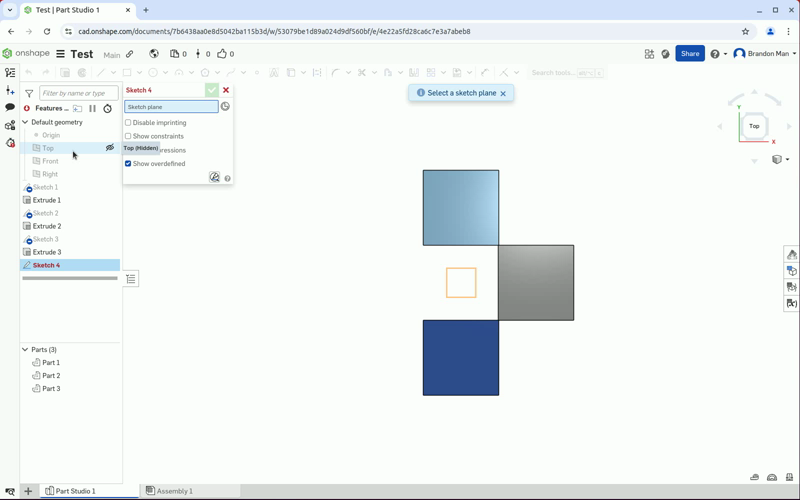
click(73, 150)
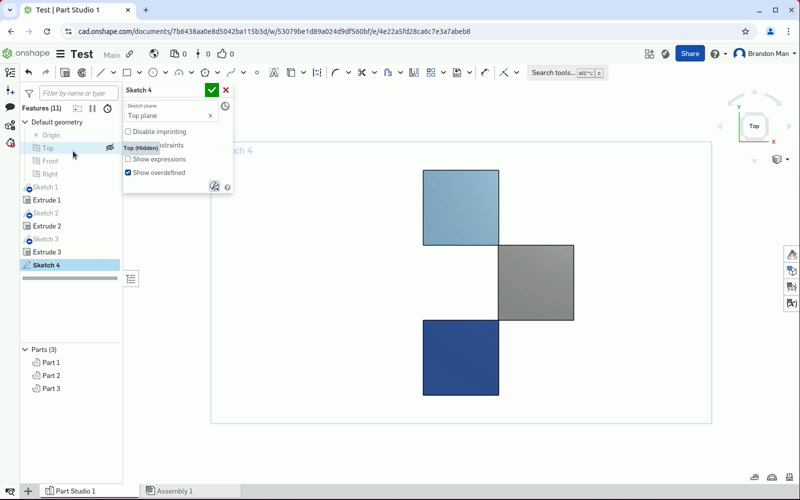
mouse_move(73, 352)
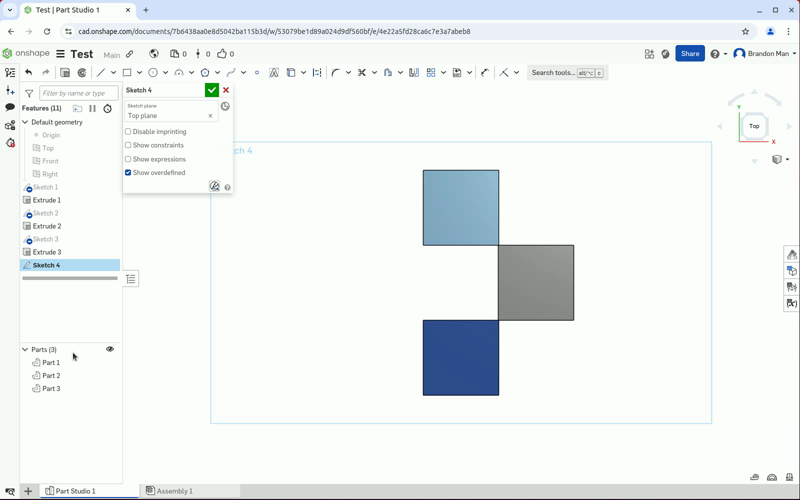
key(y)
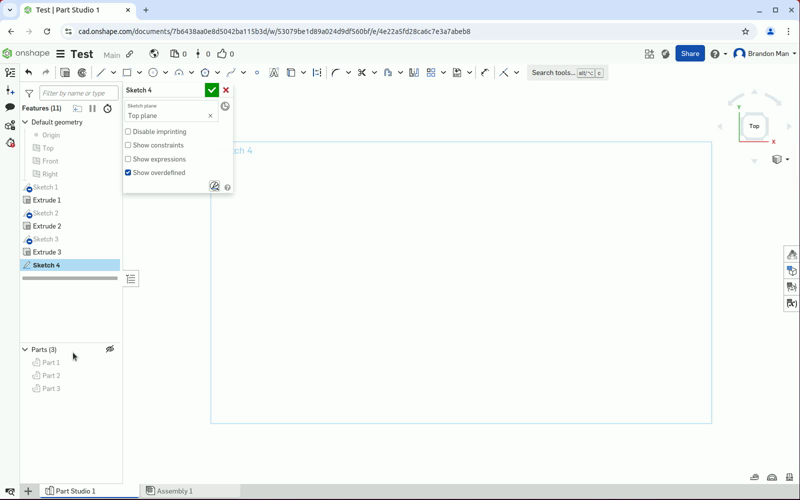
key(l)
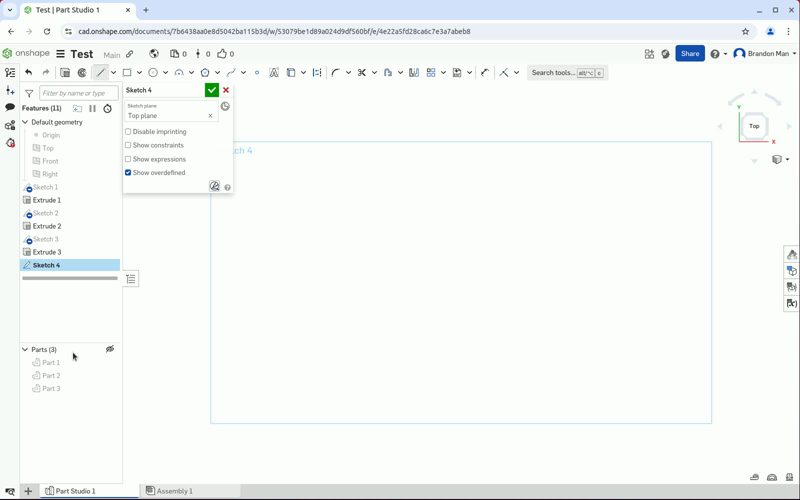
key_down(shift)
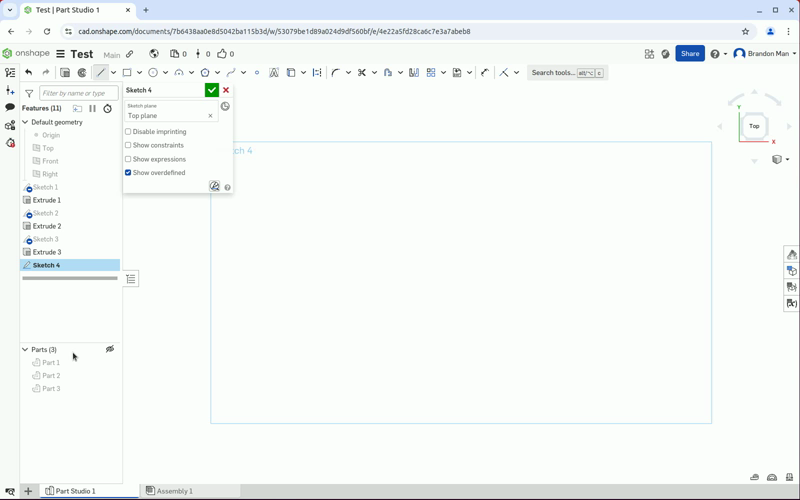
mouse_move(348, 320)
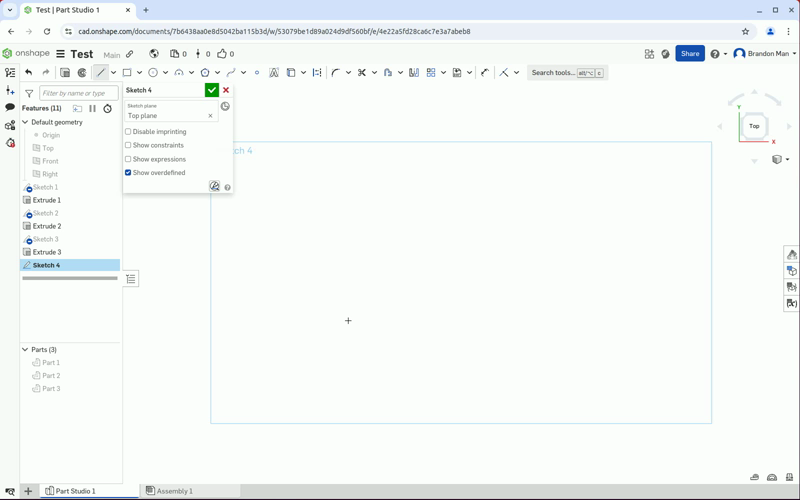
click(348, 320)
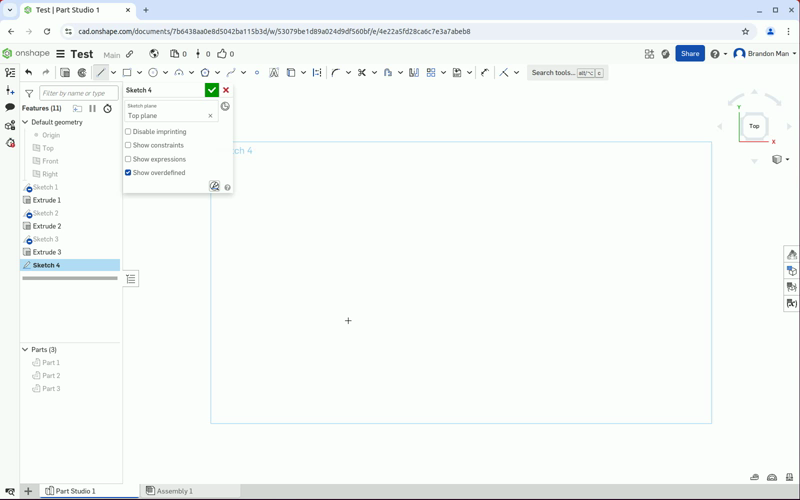
key_up(shift)
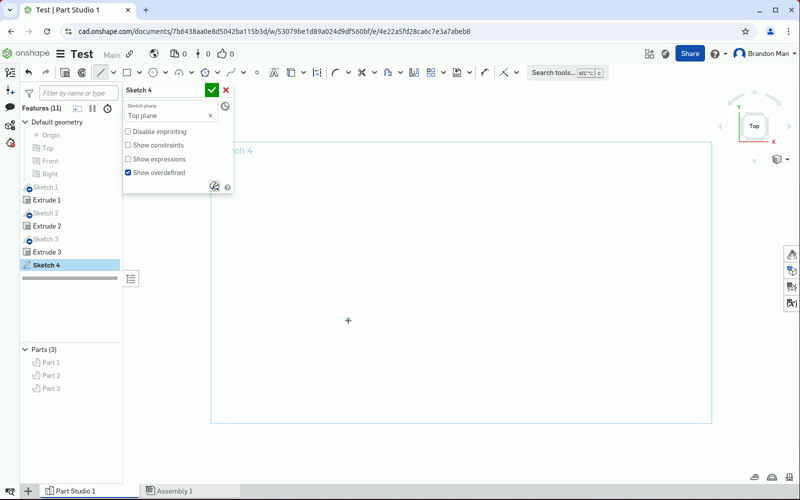
key_down(shift)
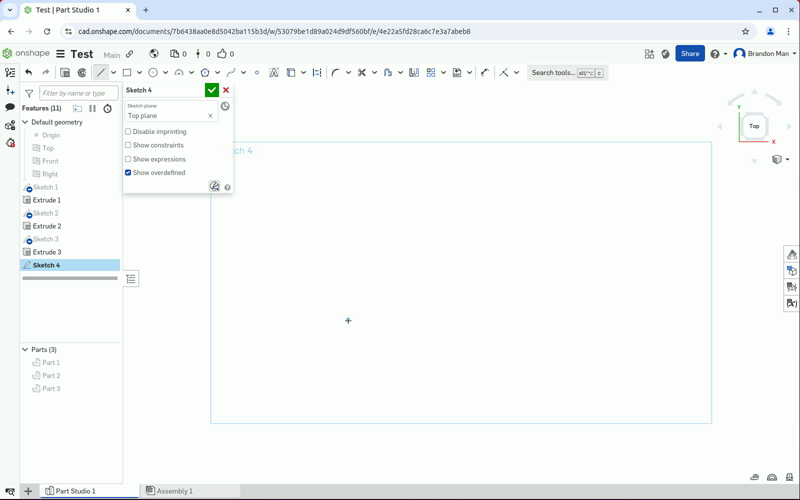
mouse_move(423, 320)
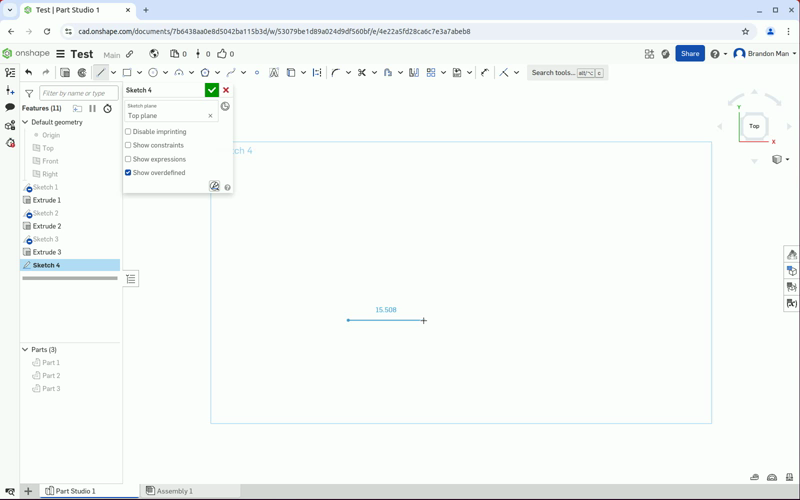
click(423, 320)
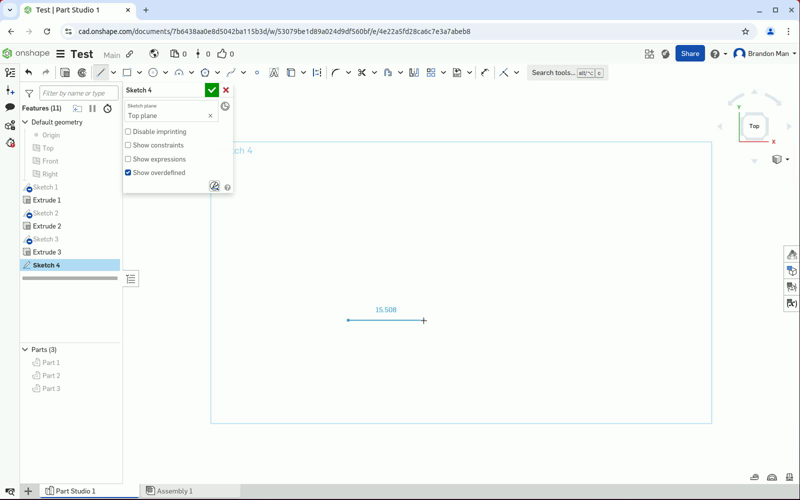
key_up(shift)
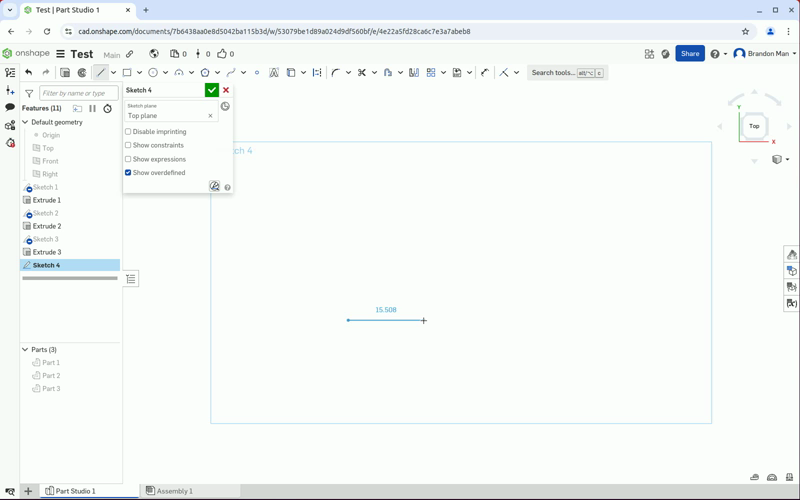
key_down(shift)
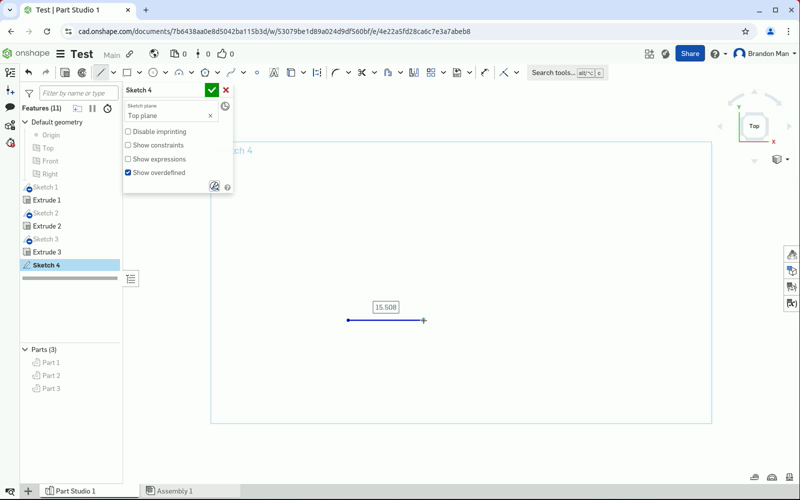
mouse_move(423, 245)
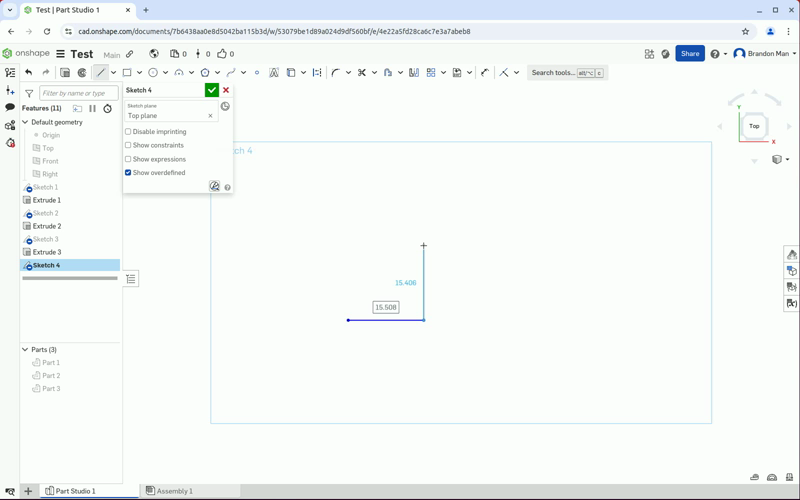
click(423, 245)
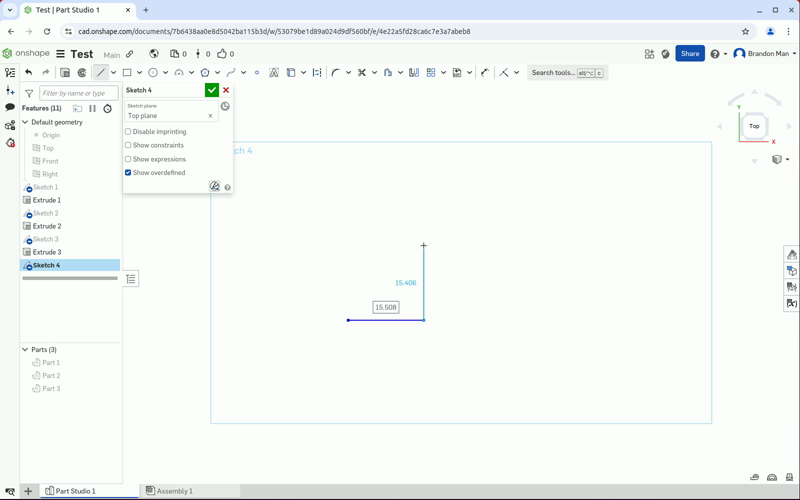
key_up(shift)
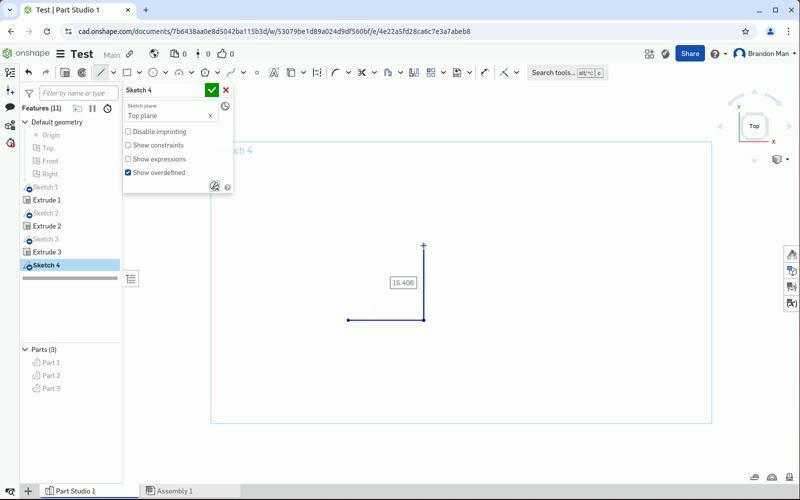
key_down(shift)
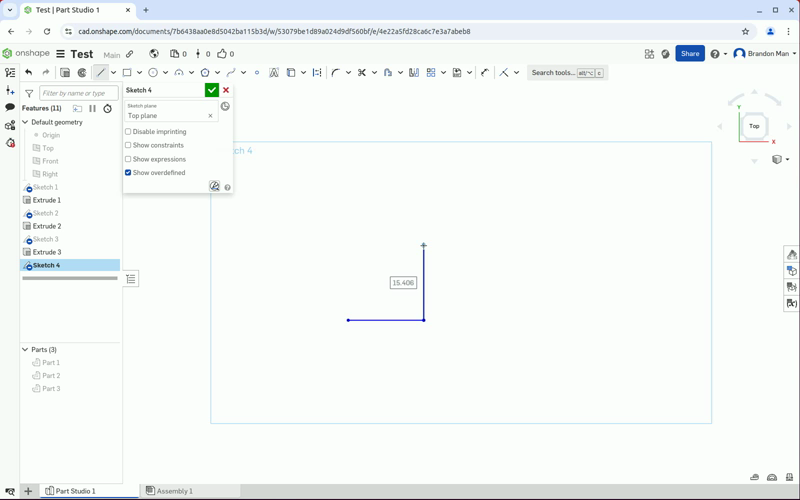
mouse_move(348, 245)
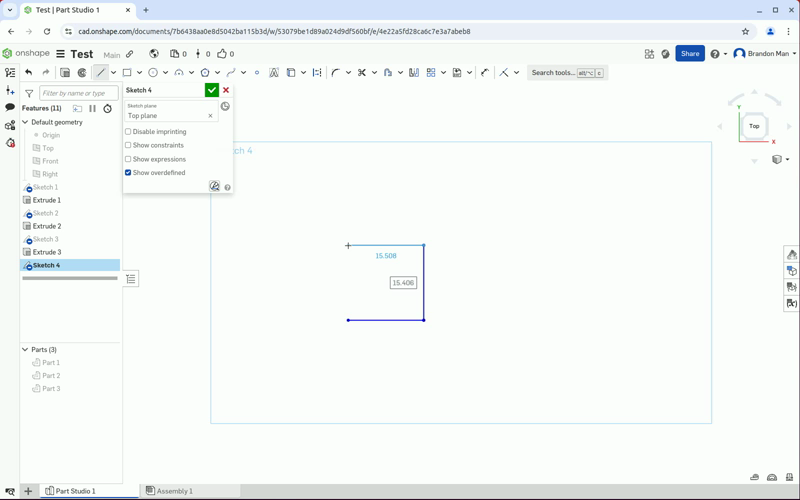
click(348, 245)
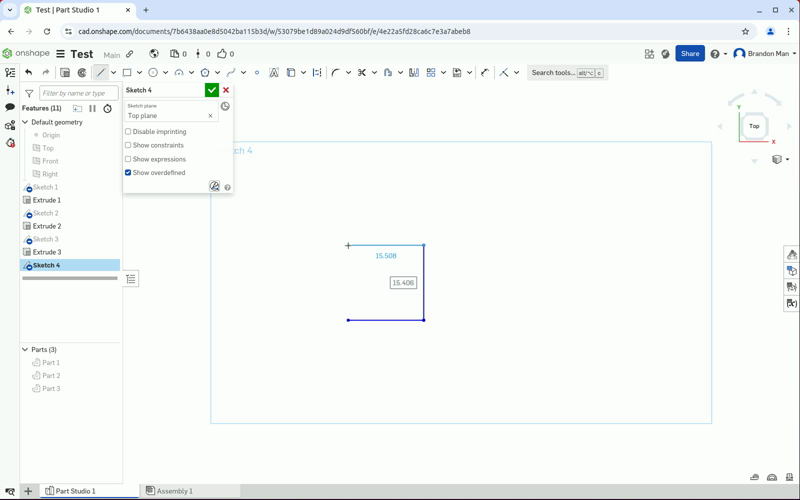
key_up(shift)
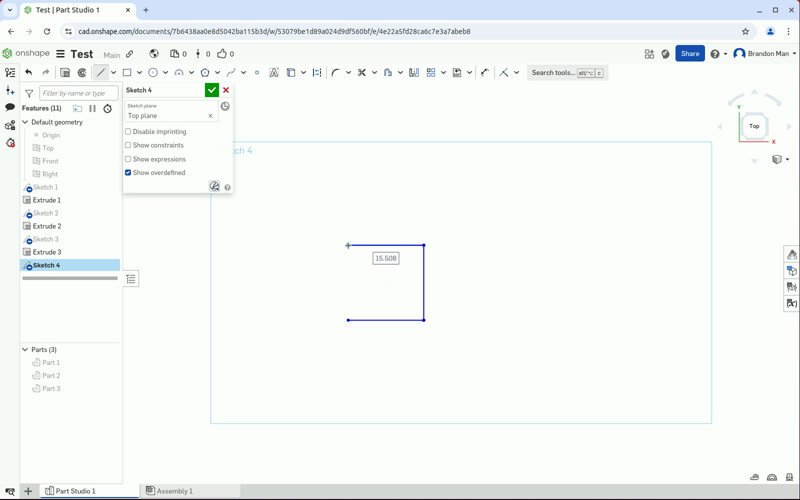
key_down(shift)
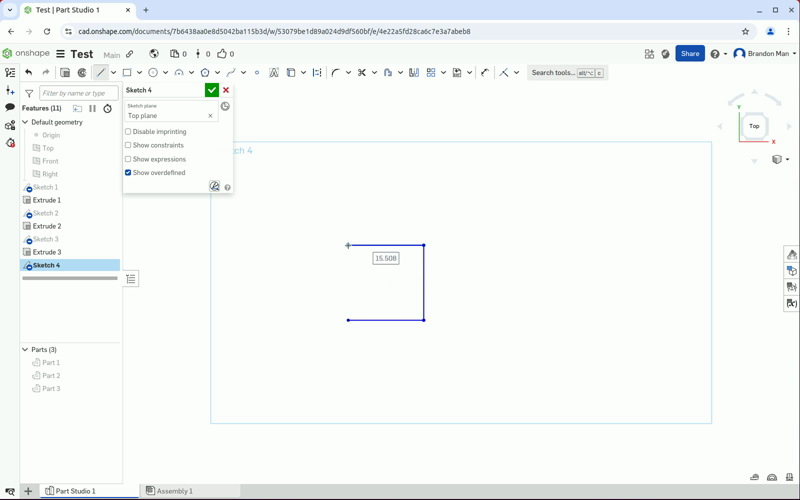
mouse_move(348, 320)
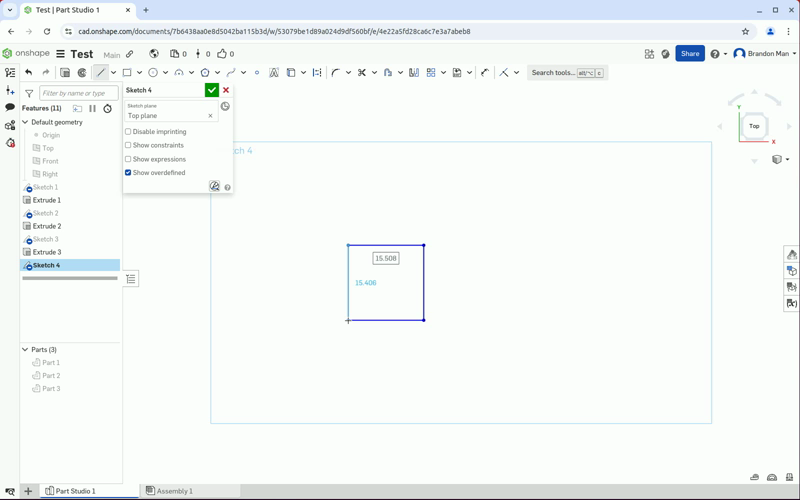
key_up(shift)
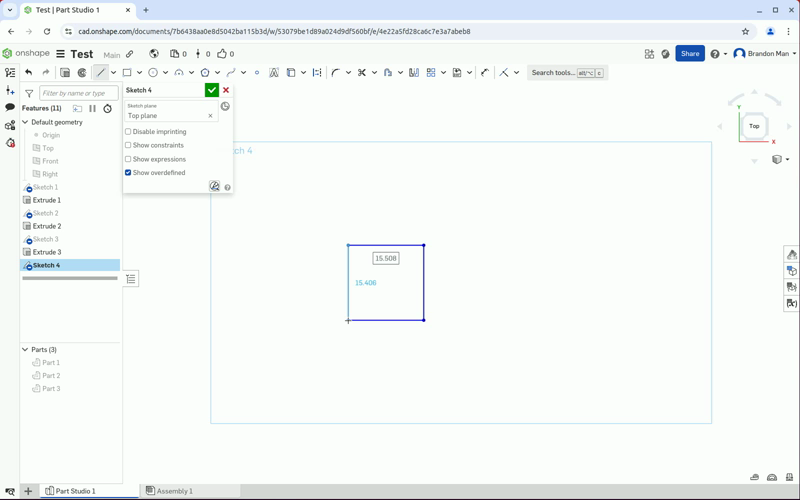
click(348, 320)
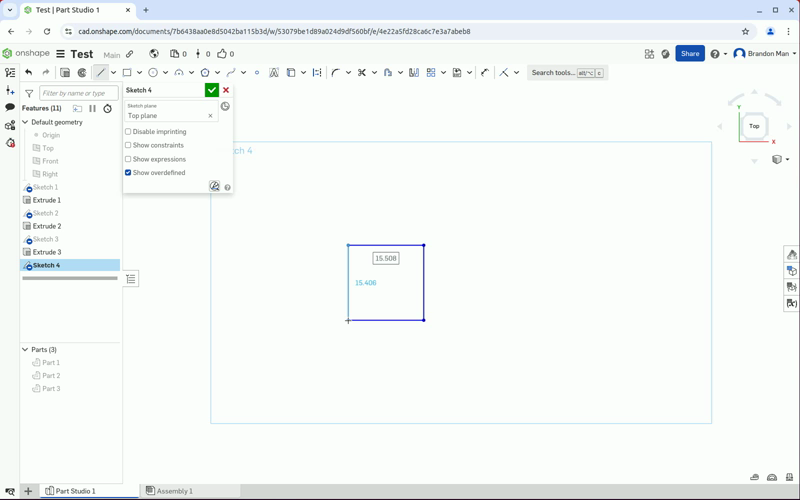
key(esc)
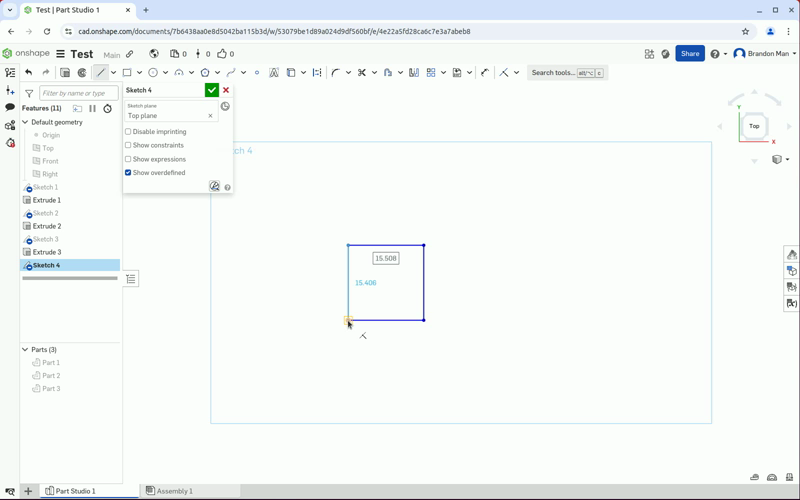
mouse_move(404, 275)
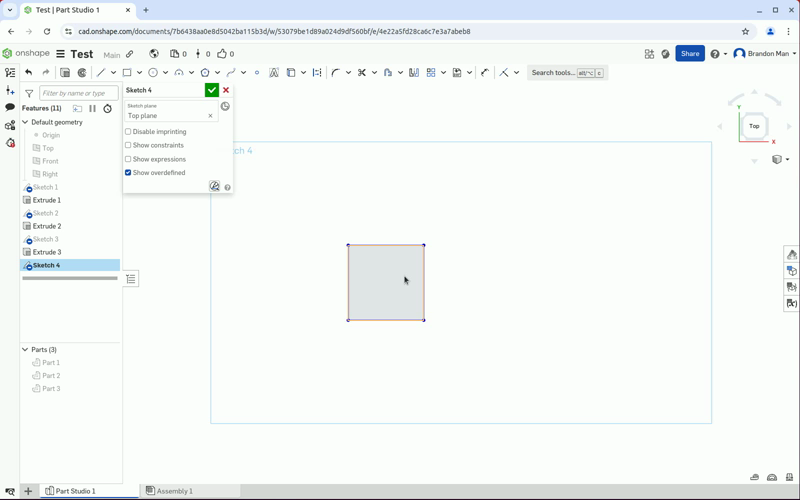
click(404, 275)
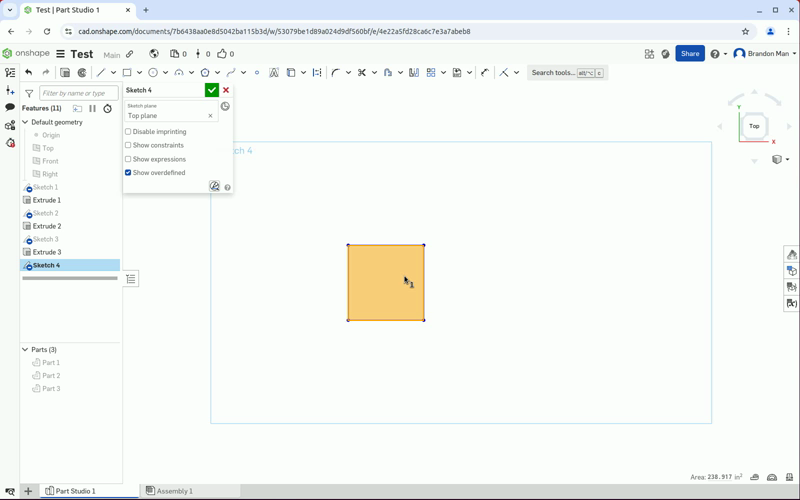
mouse_move(73, 352)
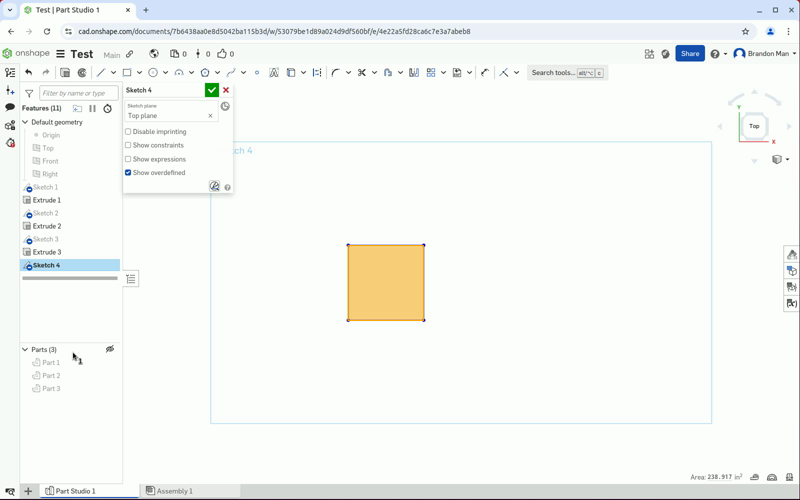
key(shift+y)
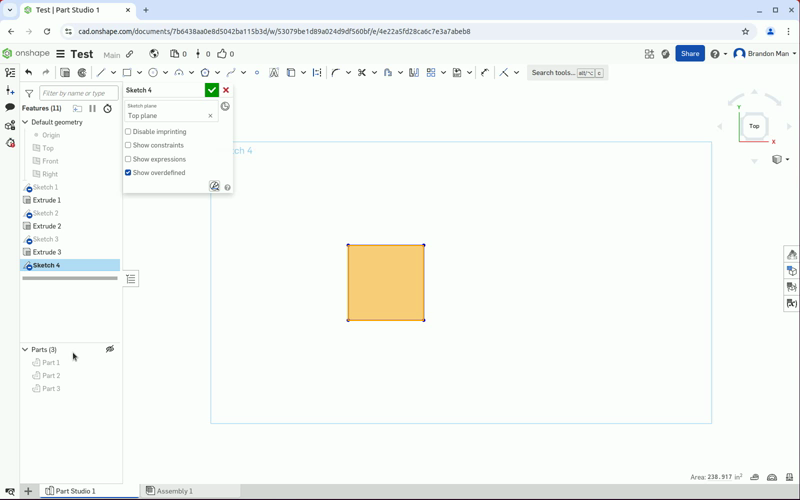
key(shift+e)
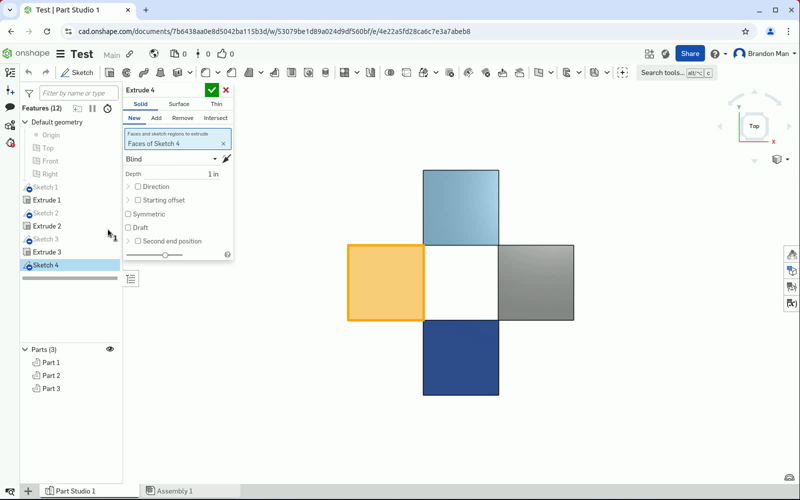
mouse_move(143, 106)
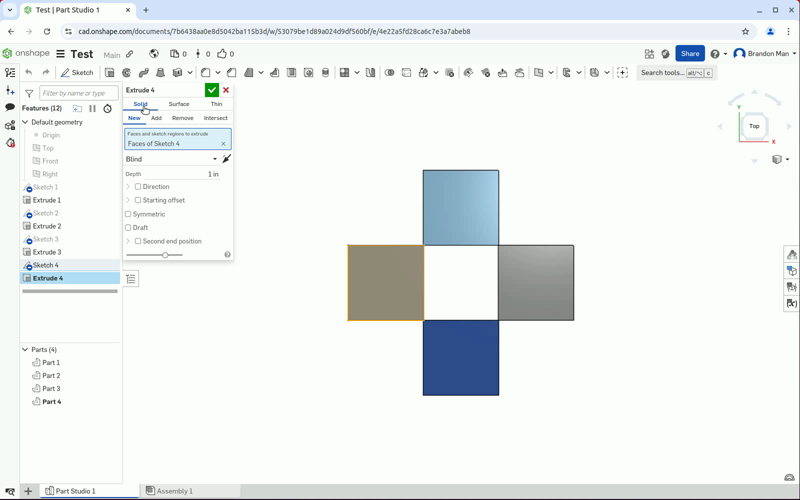
click(143, 106)
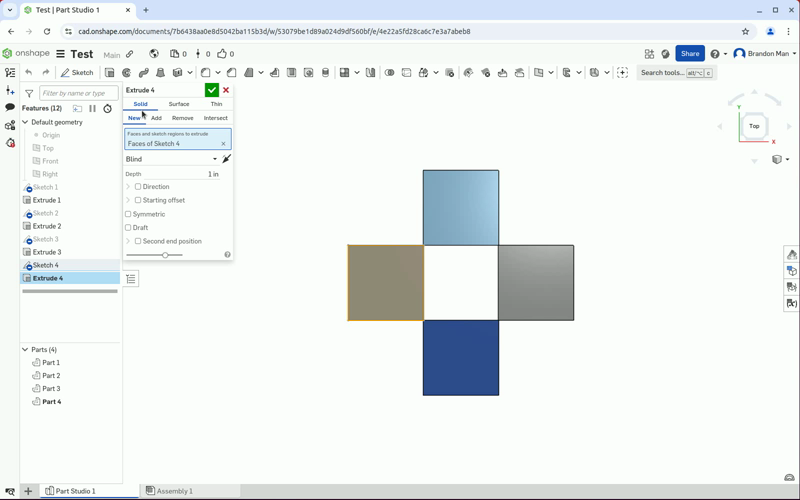
mouse_move(137, 120)
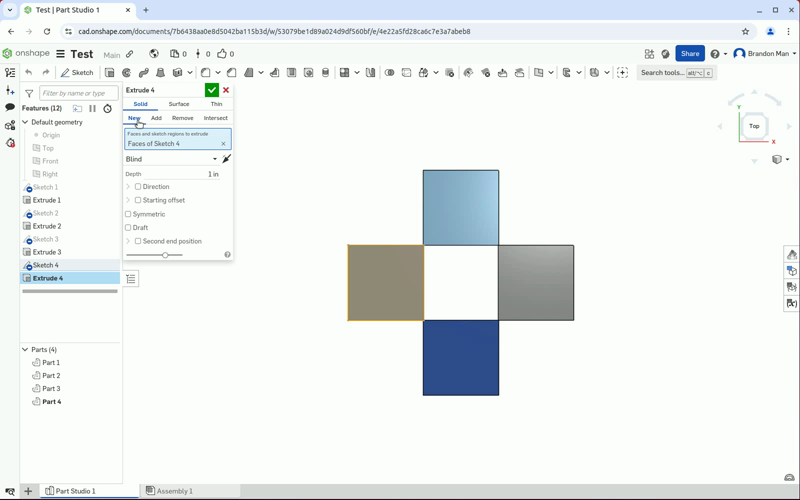
click(137, 120)
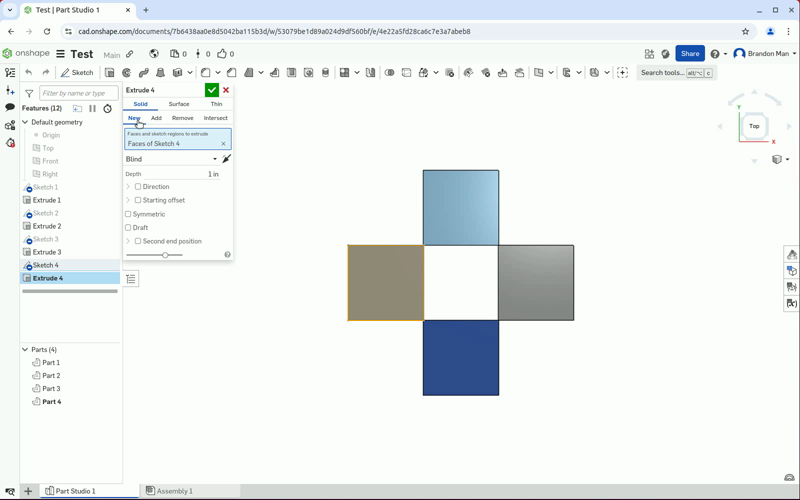
key(tab, 4)
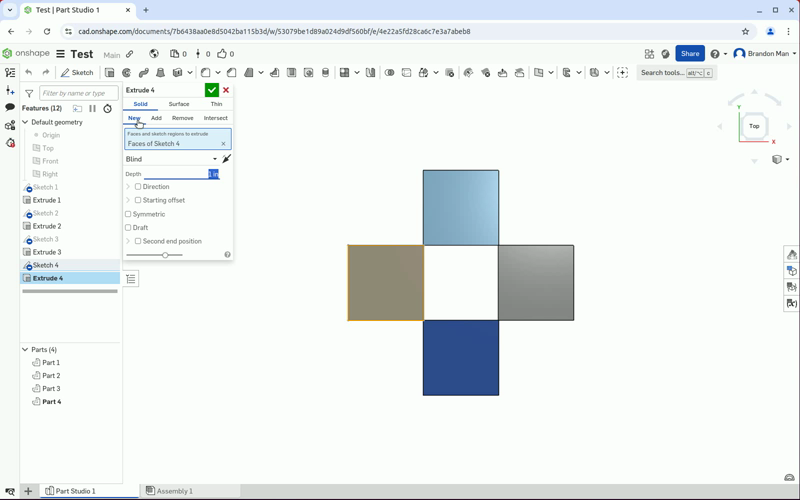
text(10.351)
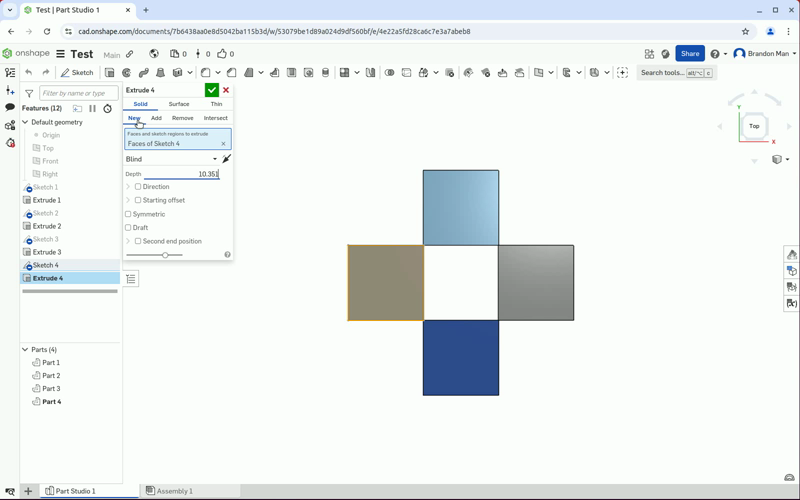
key(enter)
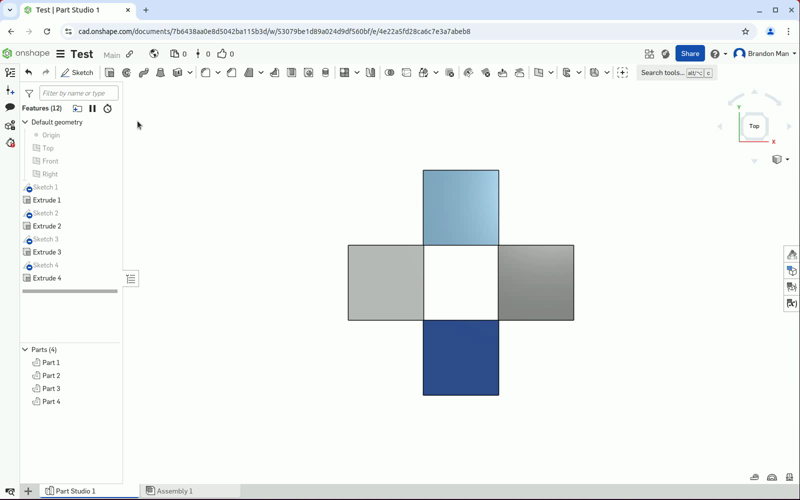
key(shift+h)
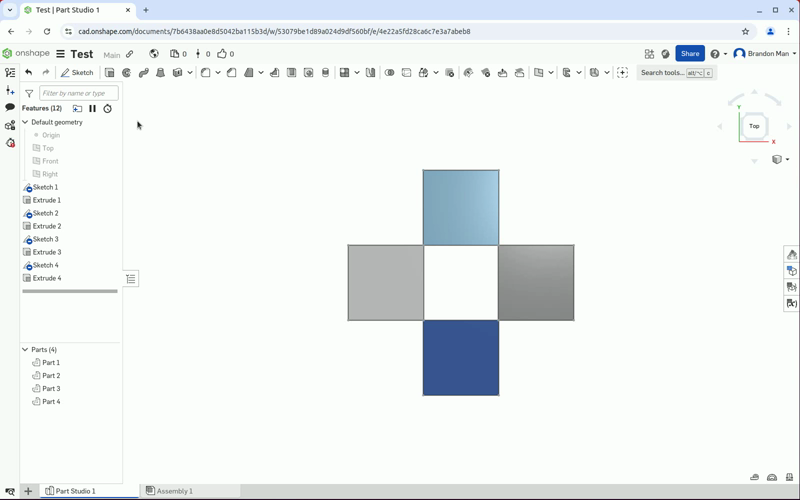
key(shift+h)
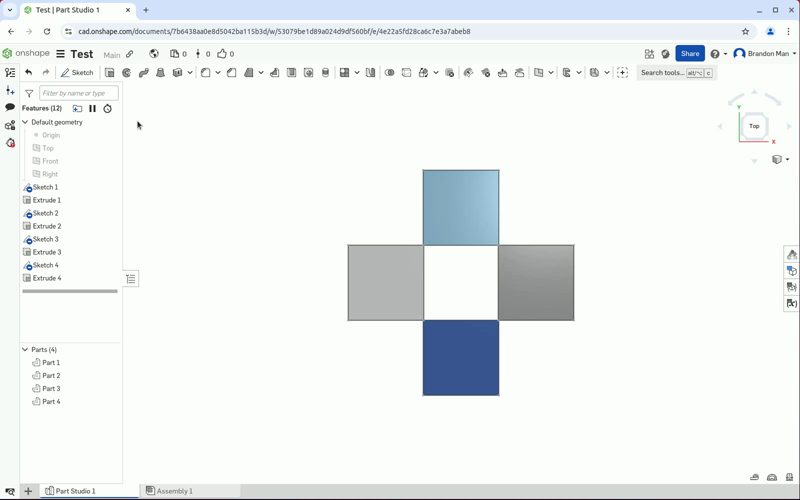
key(shift+7)
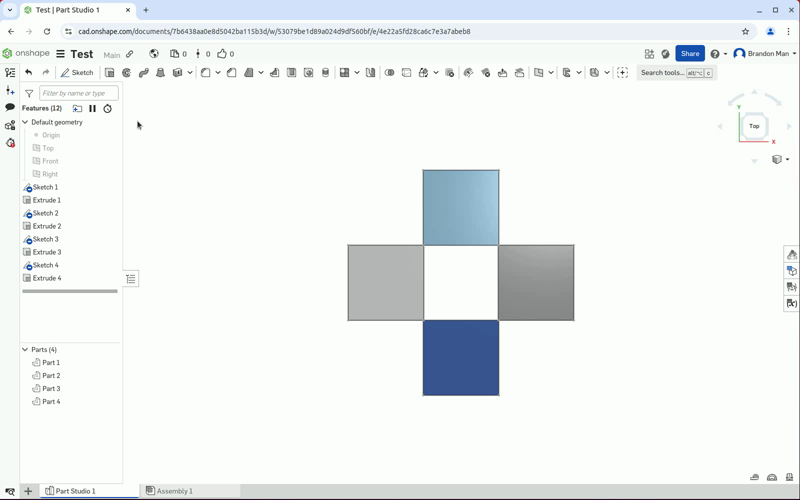
key(up, 3)
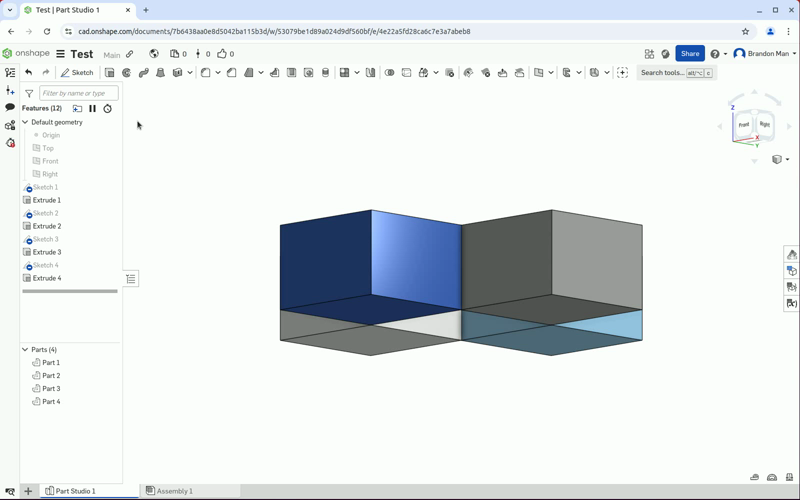
key(left, 3)
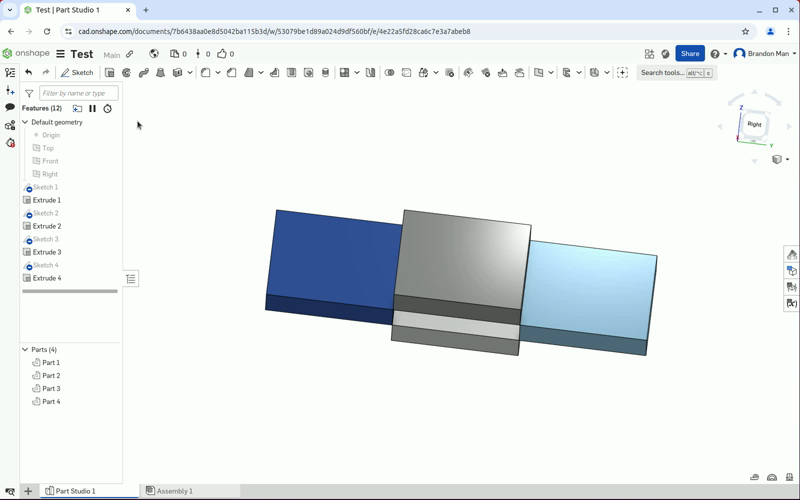
key(right, 3)
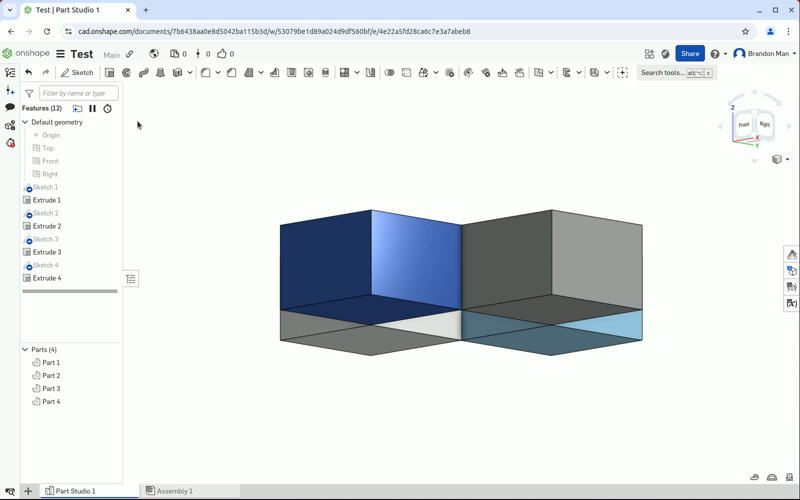
key(down, 3)
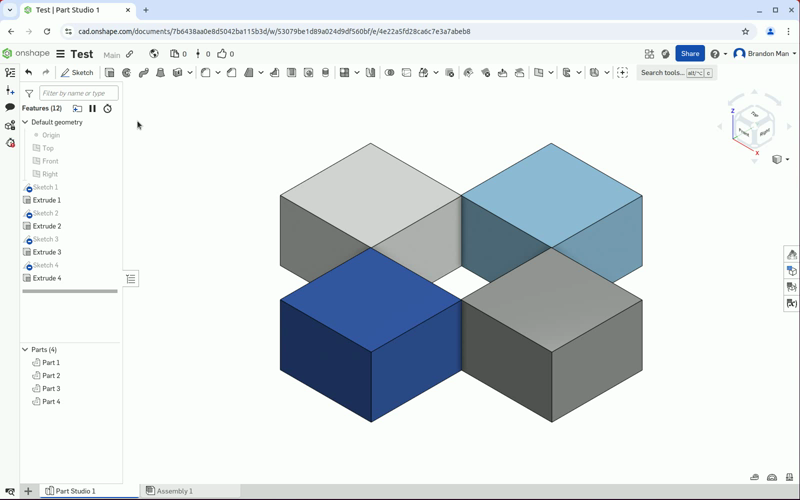
mouse_move(73, 189)
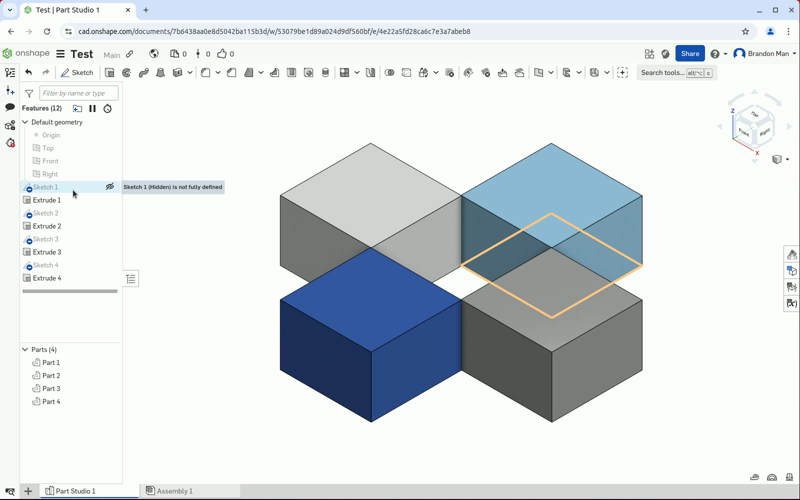
click(73, 189)